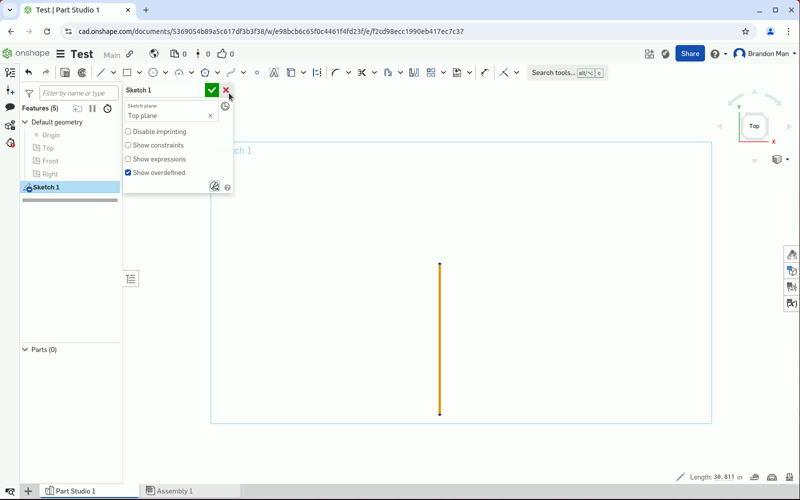
key(shift+h)
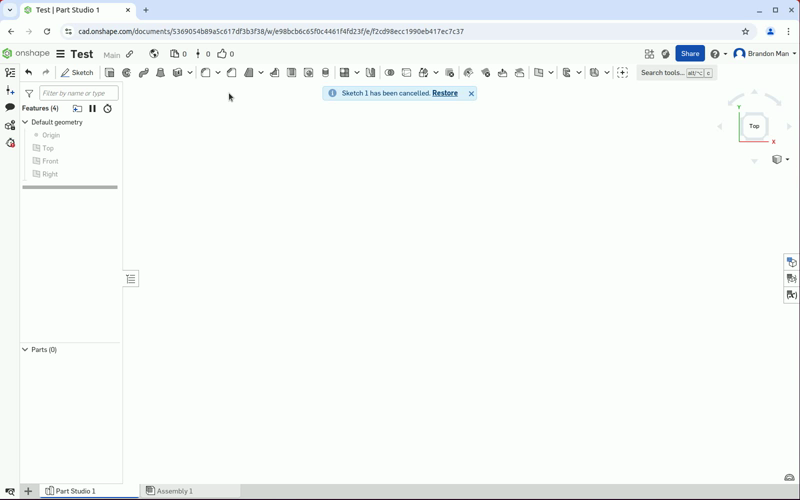
mouse_move(73, 352)
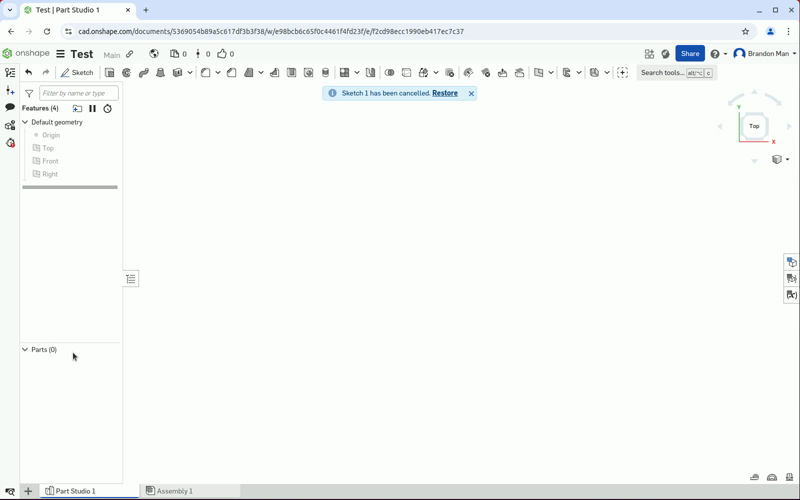
key(y)
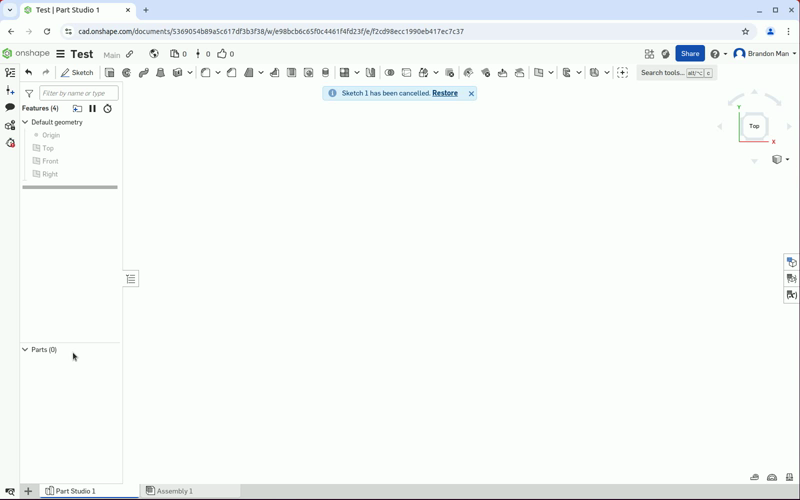
key(shift+p)
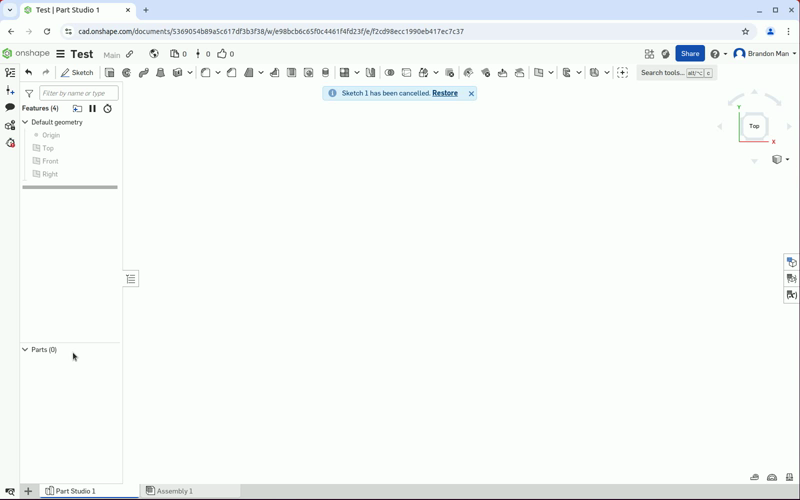
key(space)
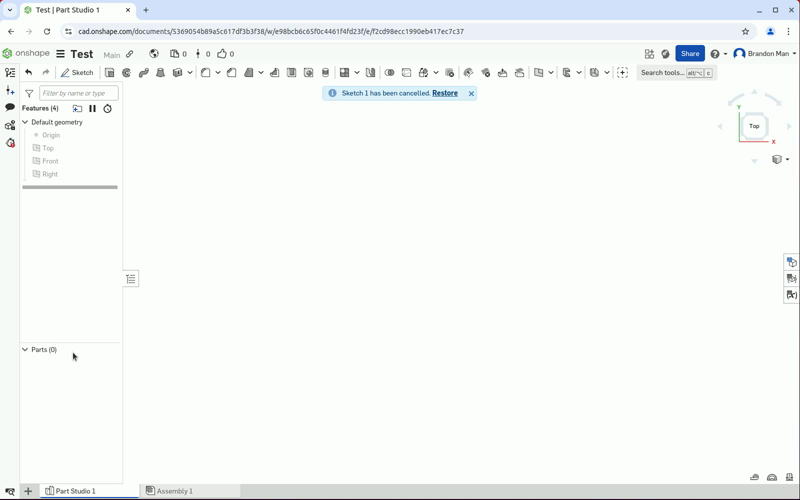
key_down(shift)
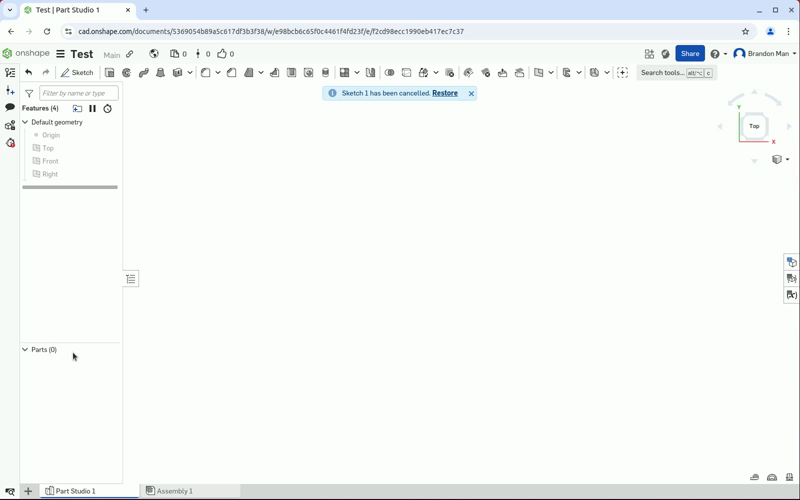
key(up)
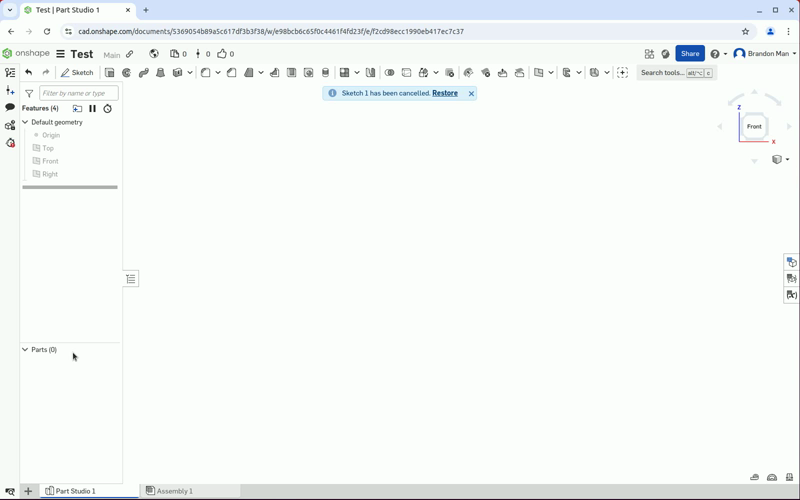
key_up(shift)
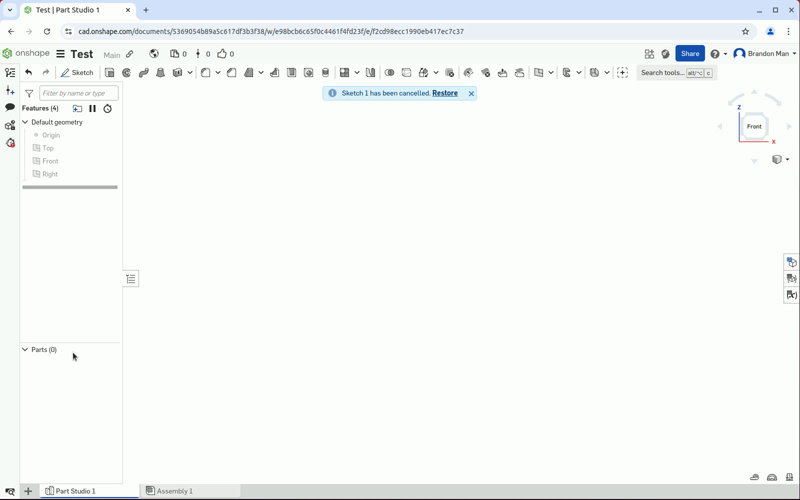
mouse_move(73, 352)
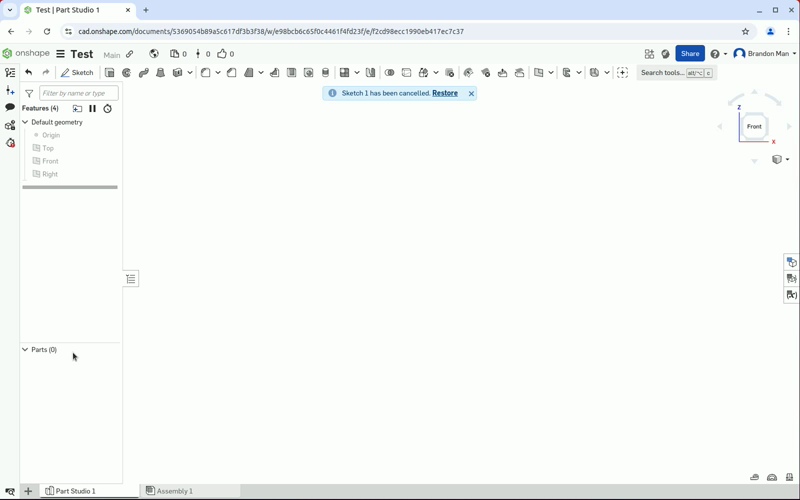
key(shift+y)
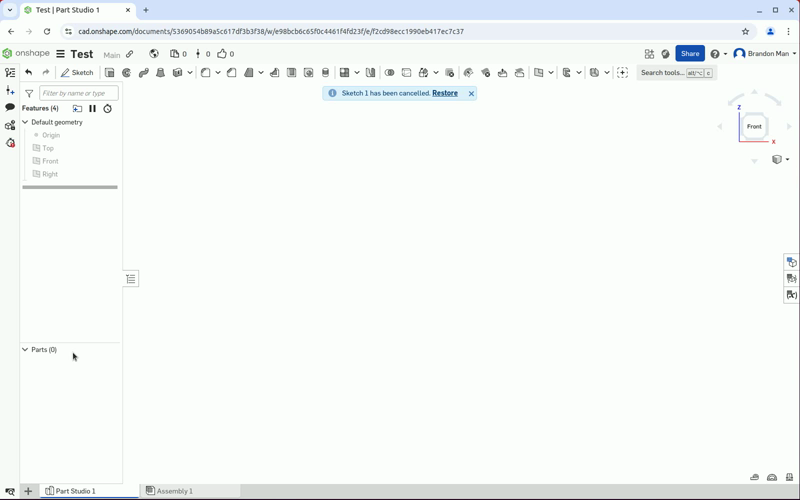
key(shift+s)
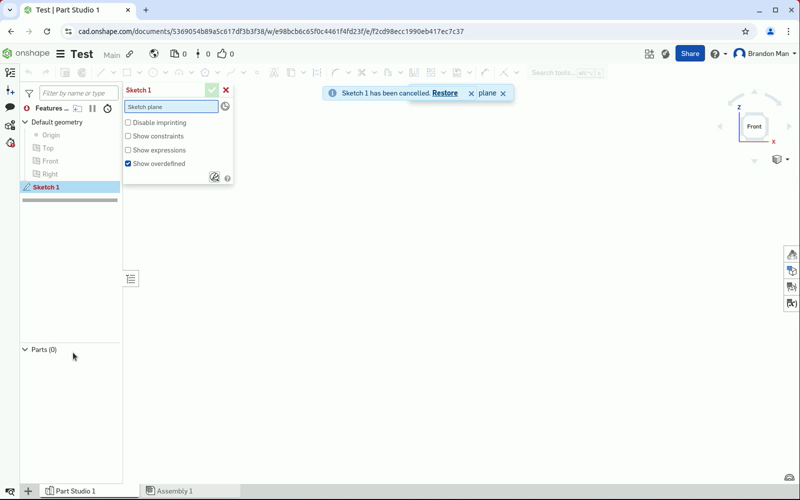
mouse_move(73, 163)
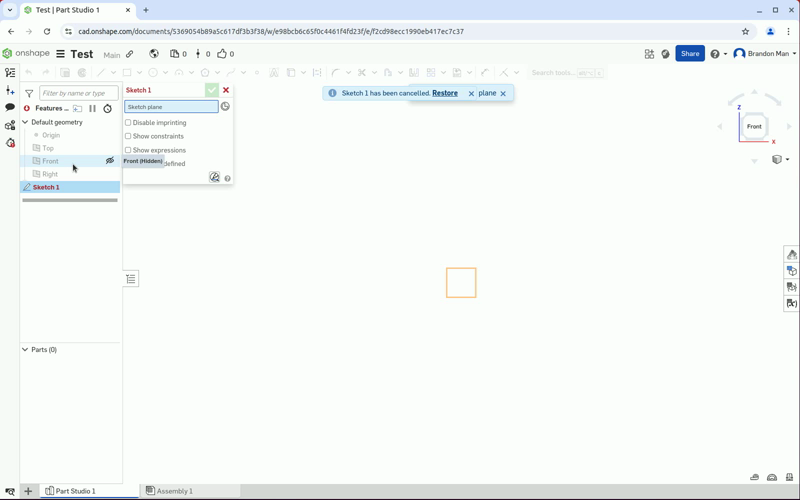
click(73, 163)
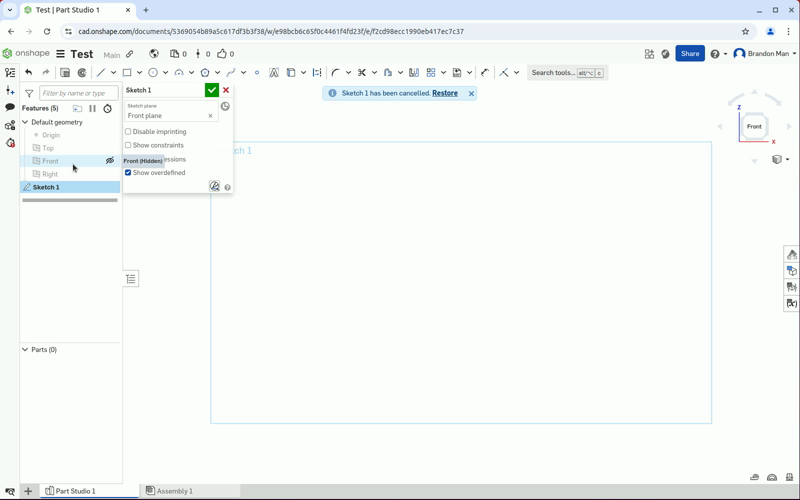
mouse_move(73, 352)
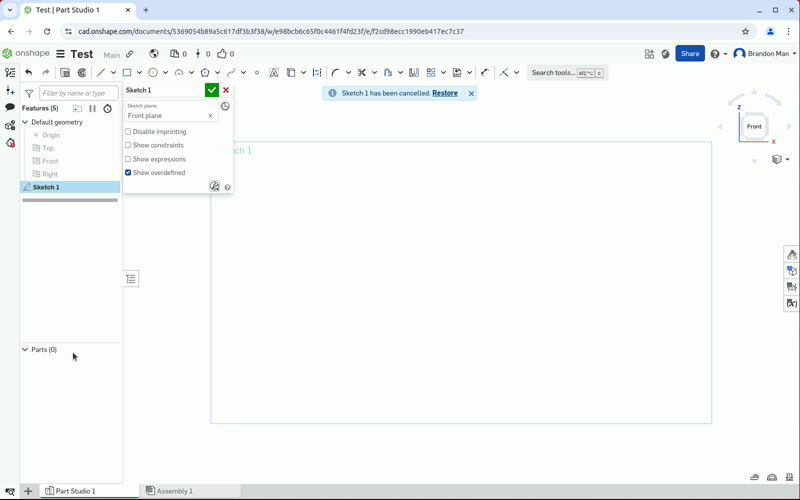
key(y)
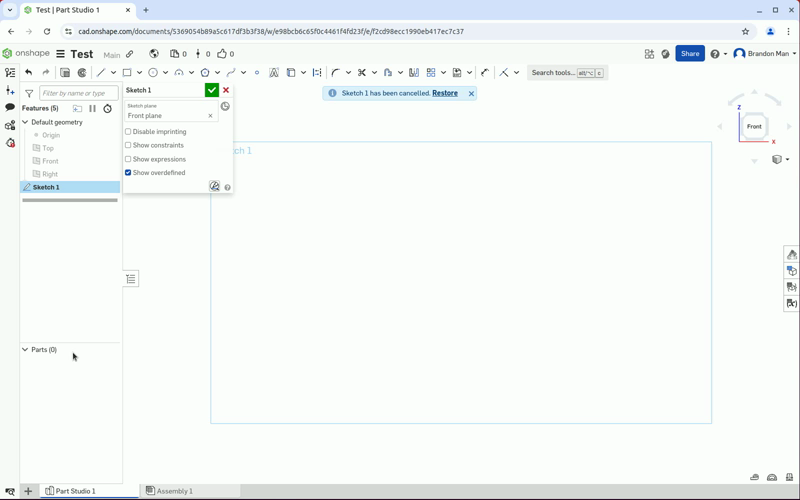
key(l)
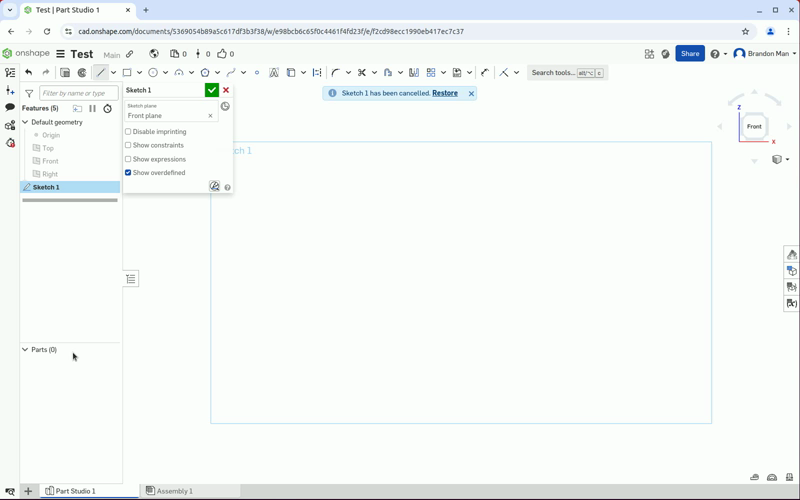
key_down(shift)
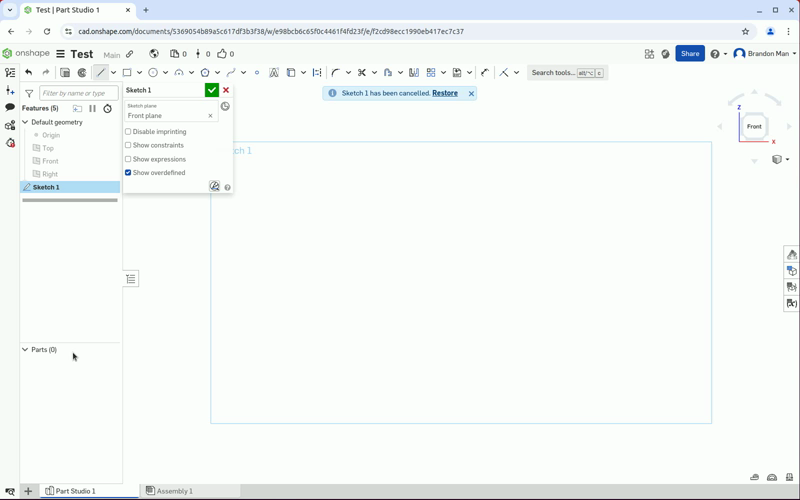
mouse_move(349, 395)
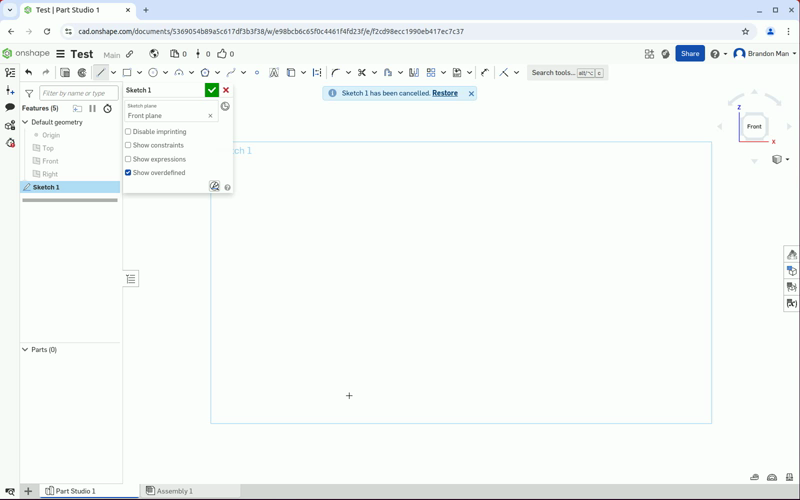
click(349, 395)
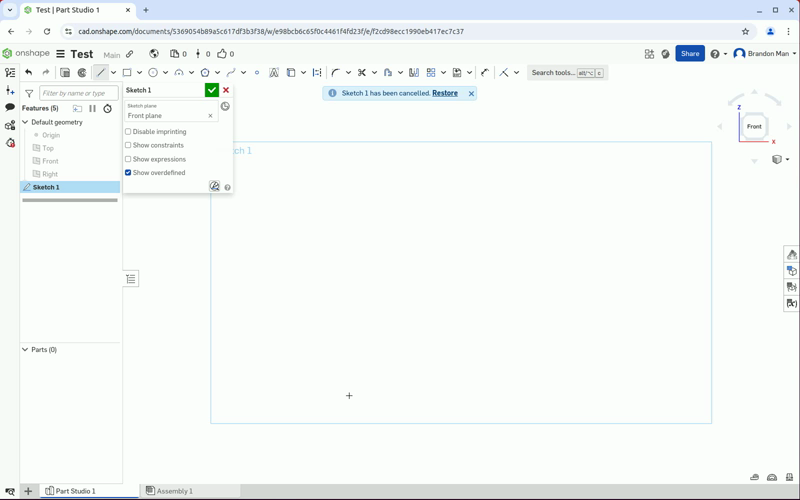
key_up(shift)
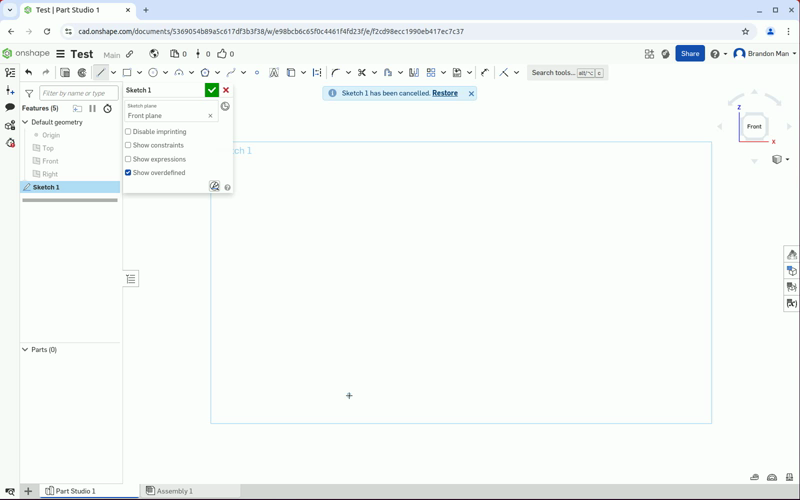
key_down(shift)
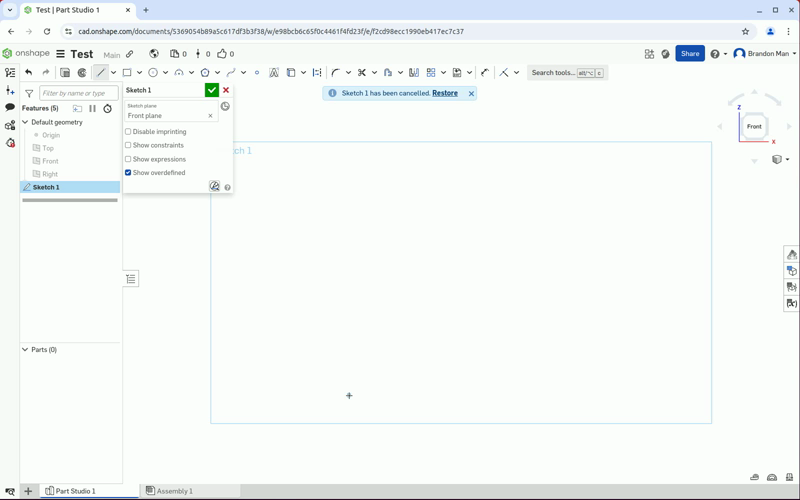
mouse_move(570, 395)
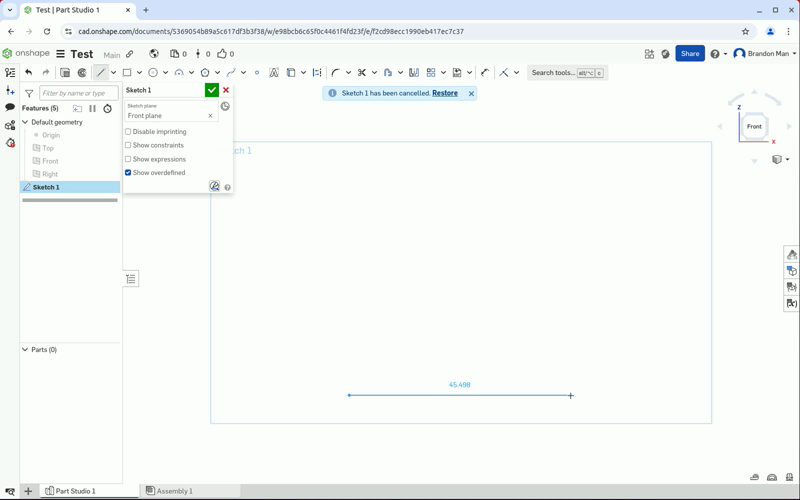
click(570, 395)
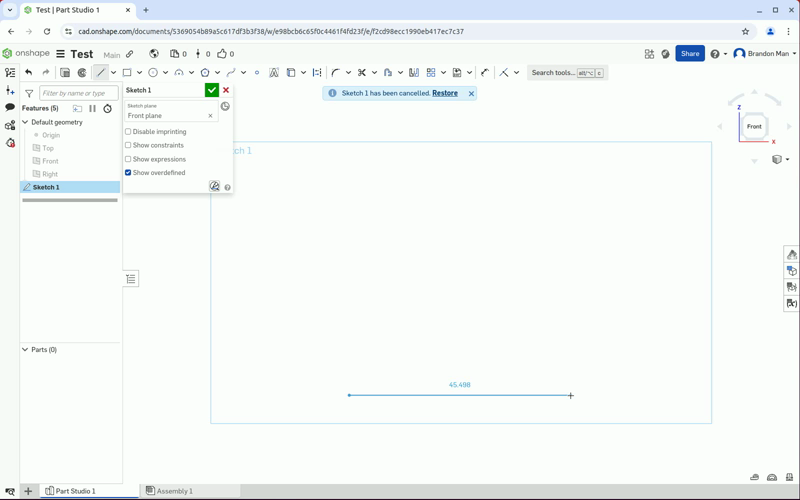
key_up(shift)
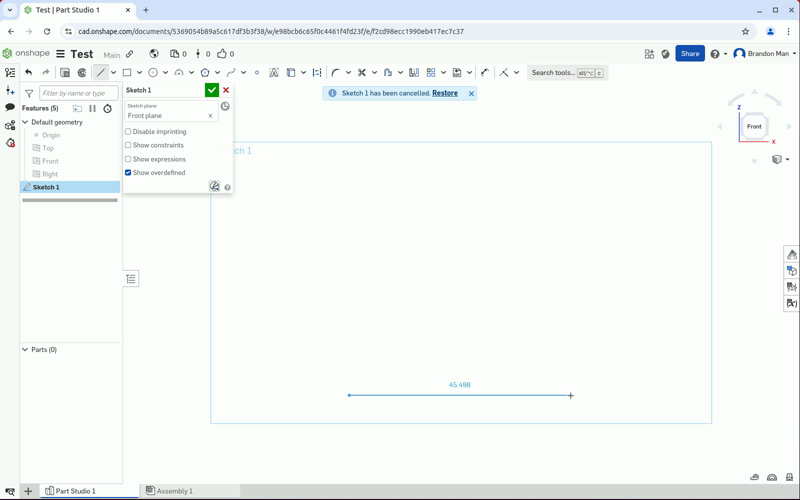
key_down(shift)
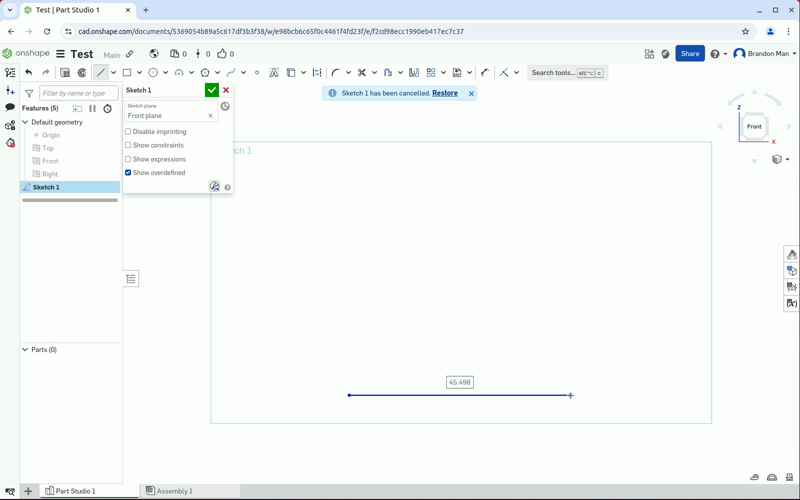
mouse_move(570, 171)
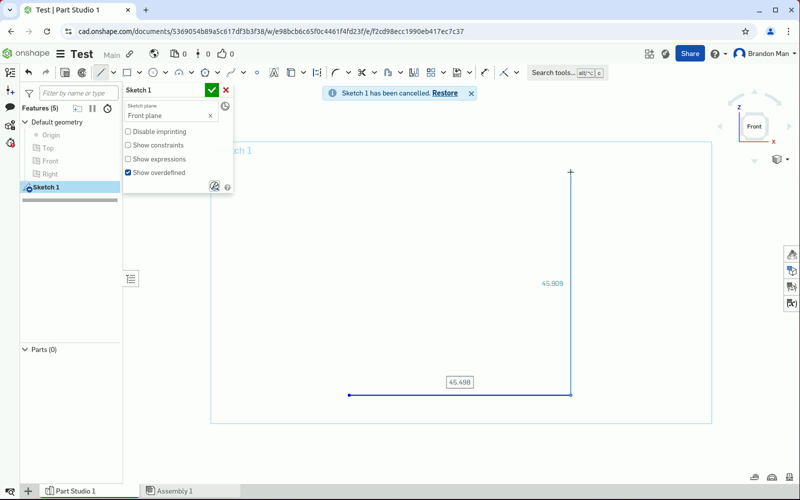
click(570, 171)
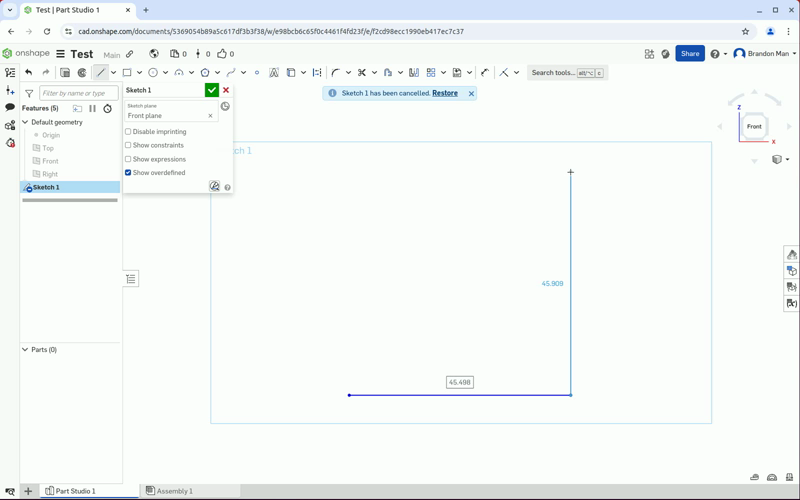
key_up(shift)
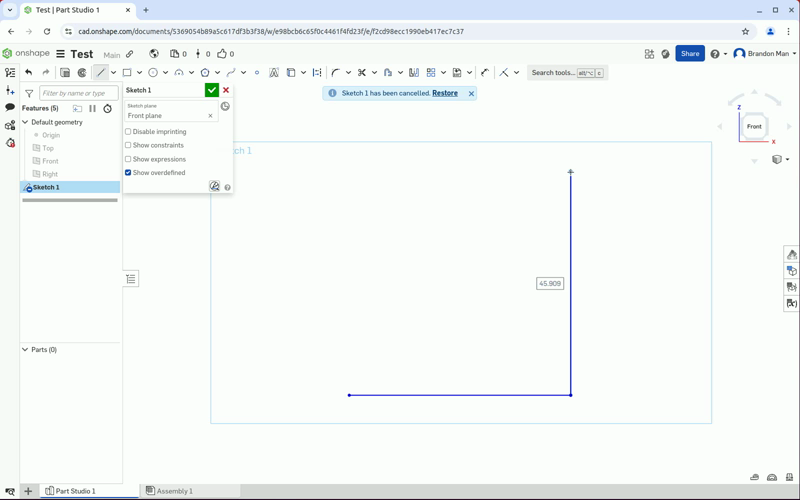
key_down(shift)
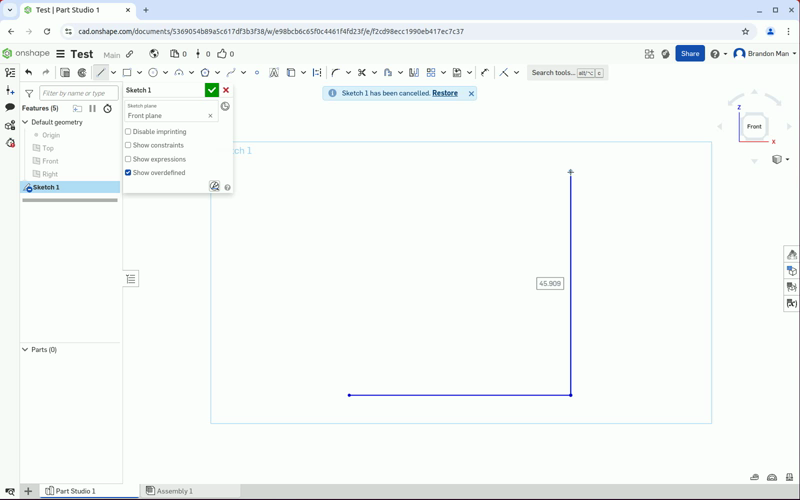
mouse_move(349, 171)
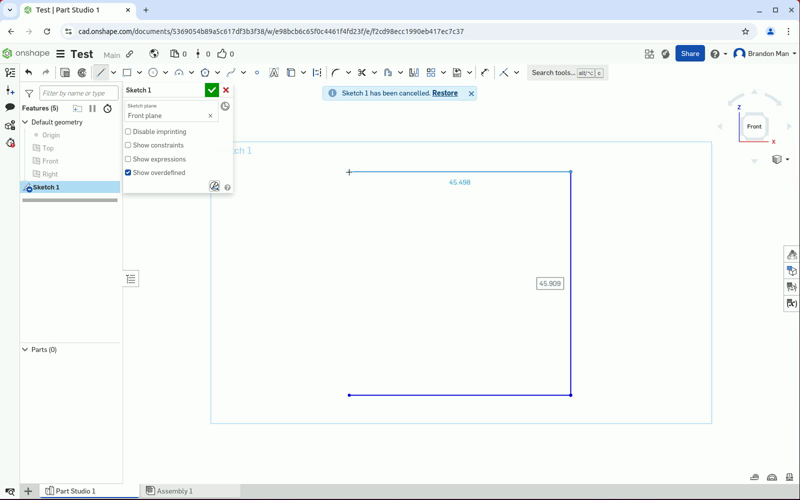
click(349, 171)
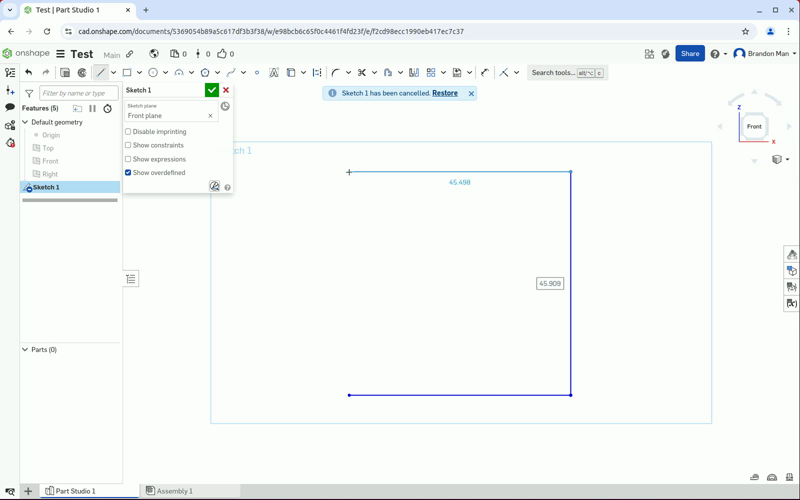
key_up(shift)
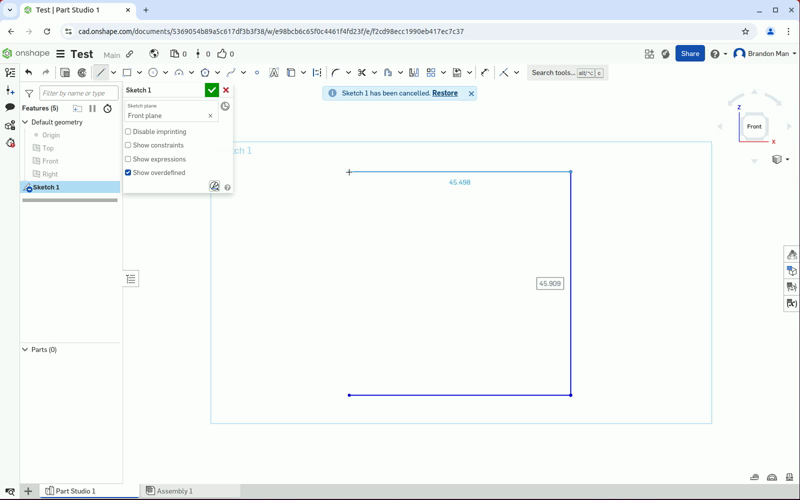
key_down(shift)
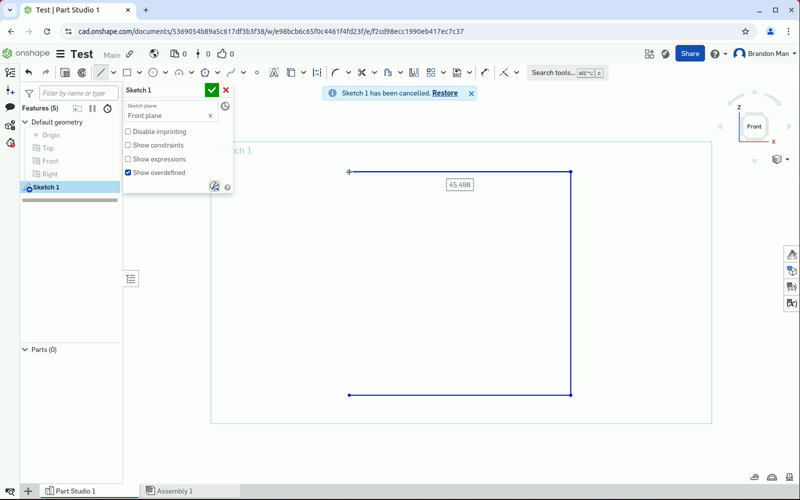
mouse_move(349, 395)
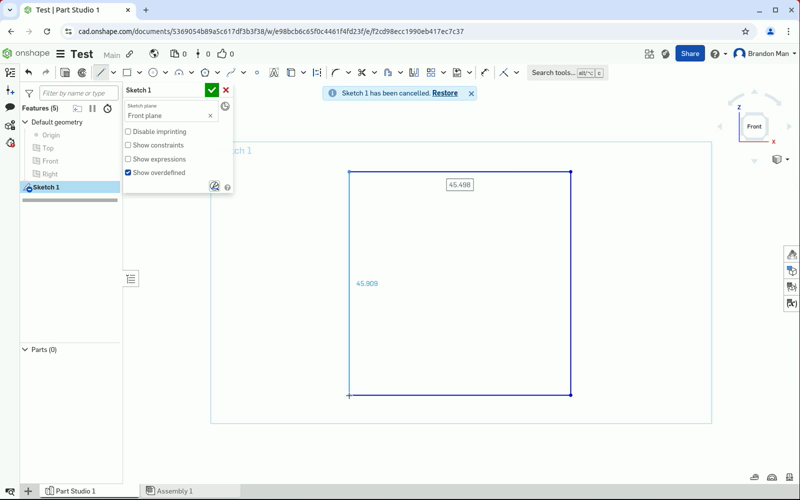
key_up(shift)
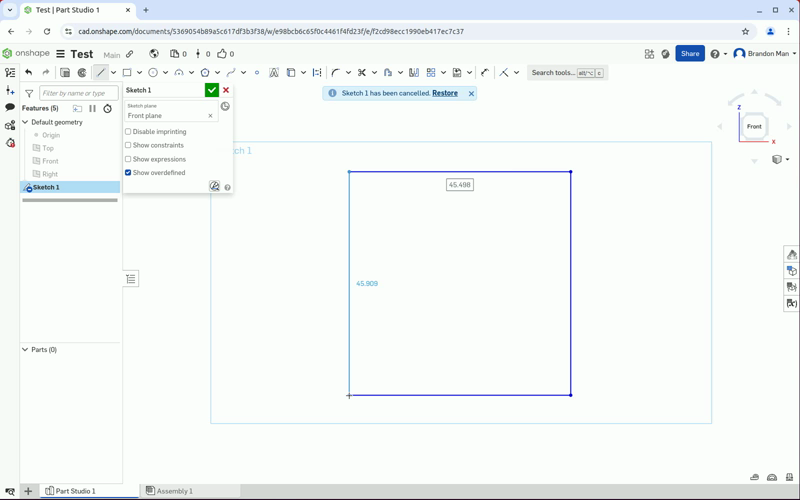
click(349, 395)
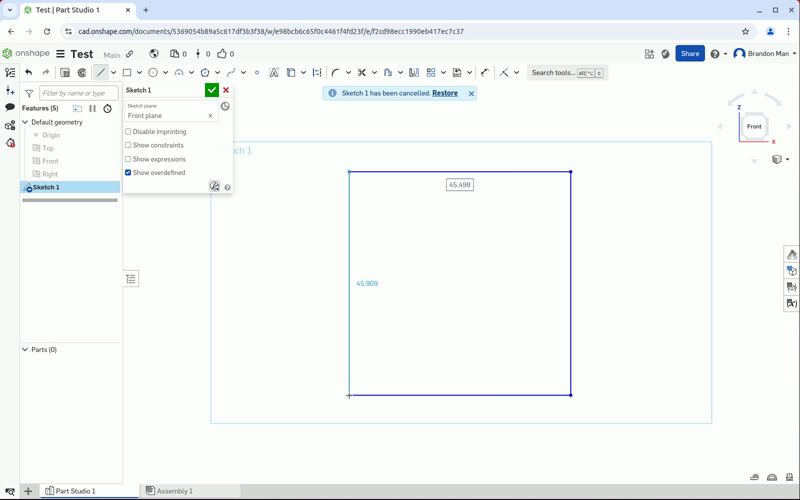
key(esc)
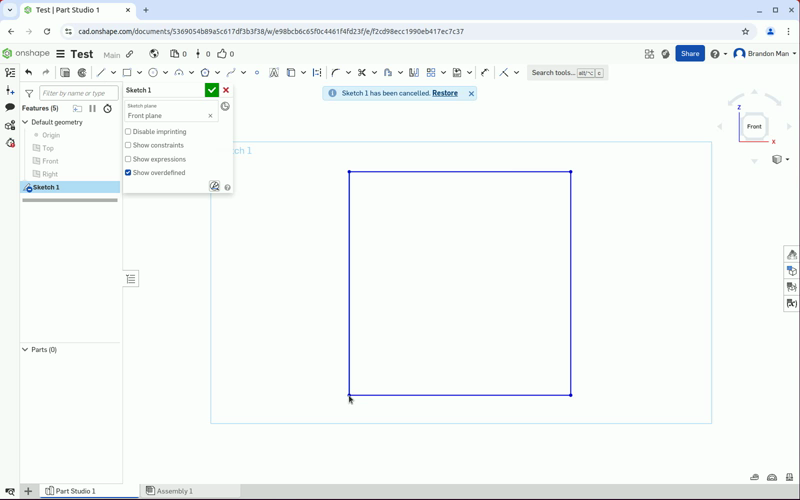
mouse_move(426, 219)
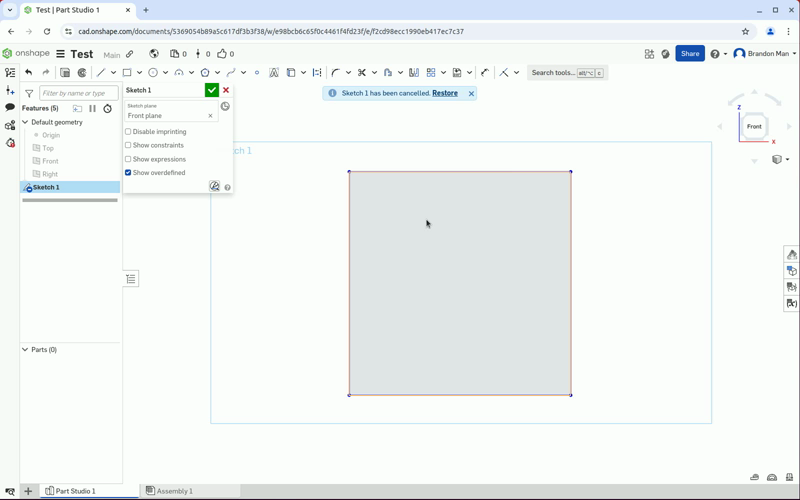
click(426, 219)
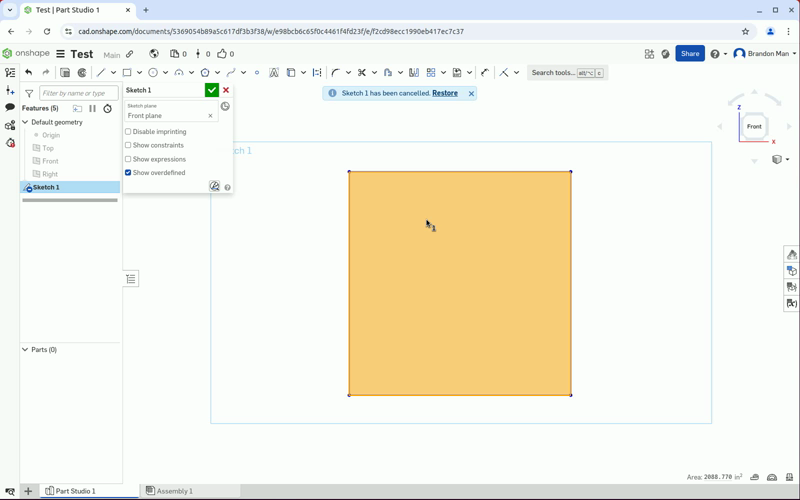
mouse_move(73, 352)
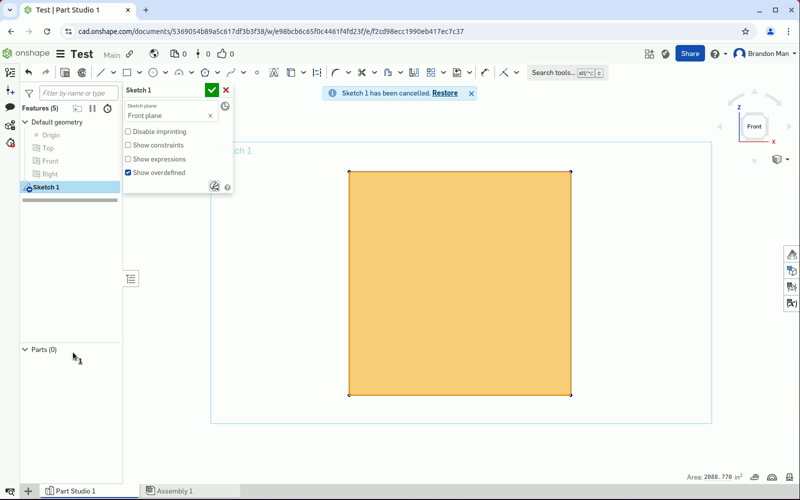
key(shift+y)
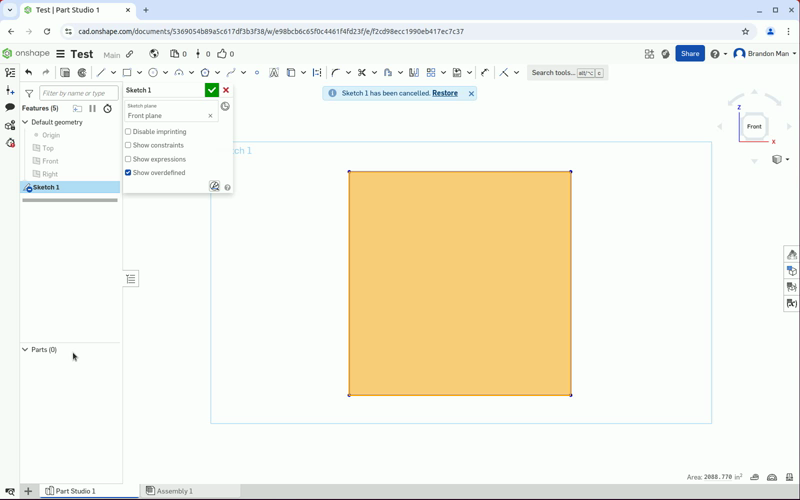
key(shift+e)
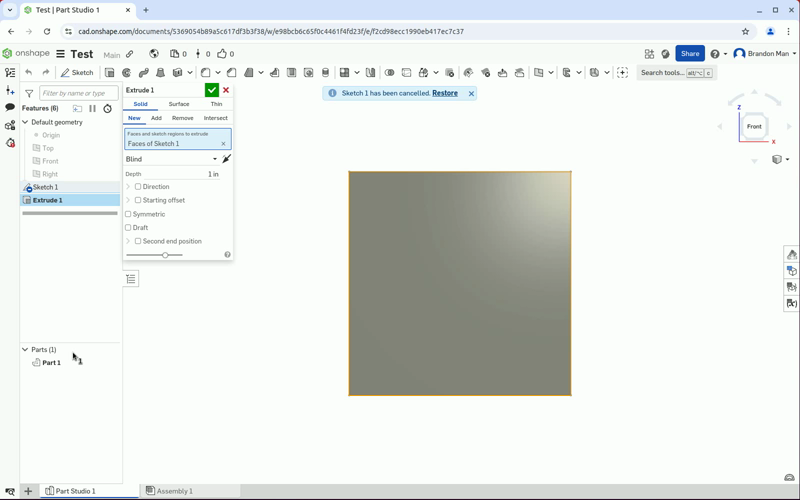
mouse_move(143, 106)
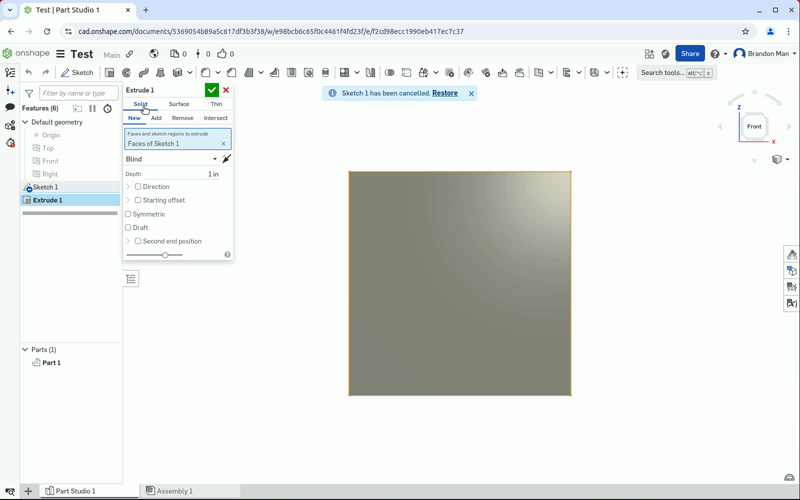
click(143, 106)
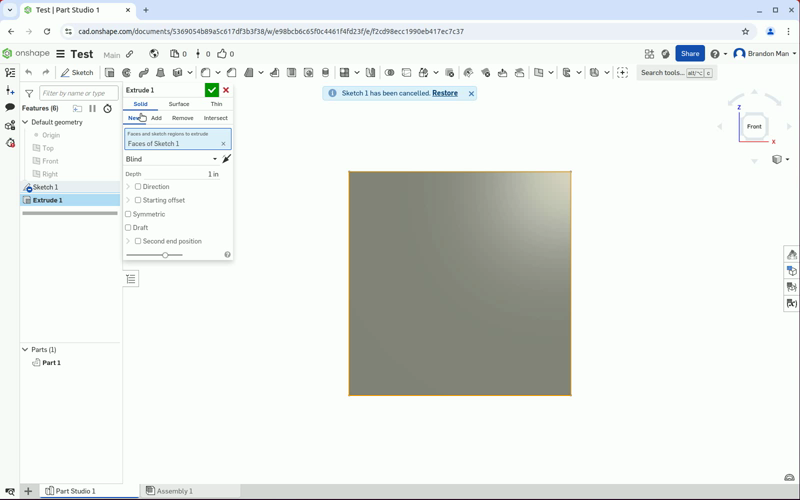
mouse_move(137, 120)
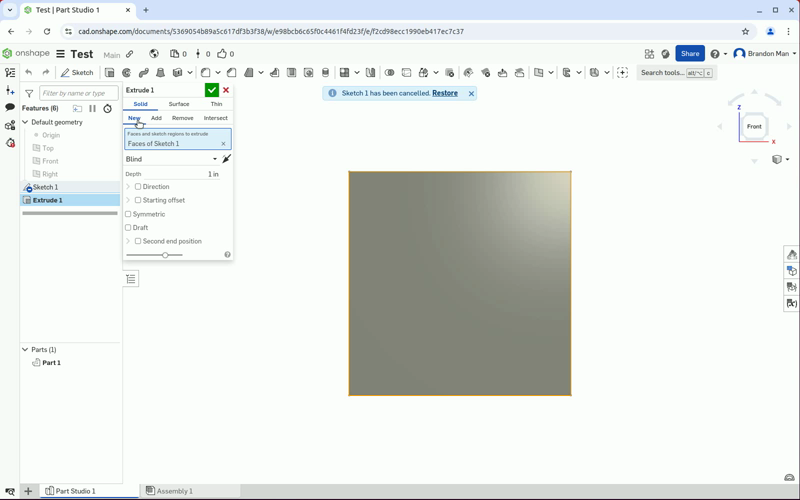
click(137, 120)
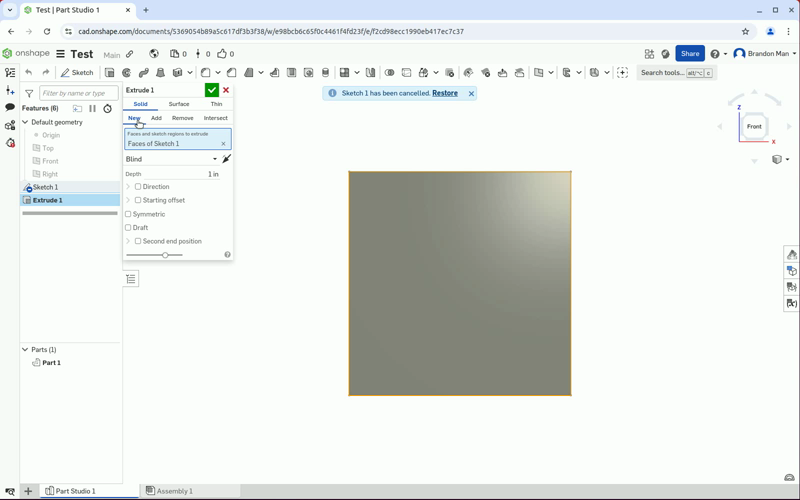
key(tab, 4)
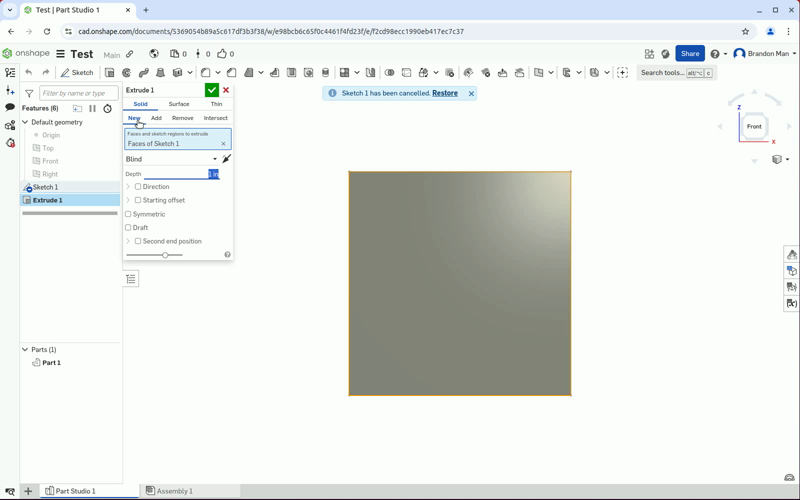
text(0.241)
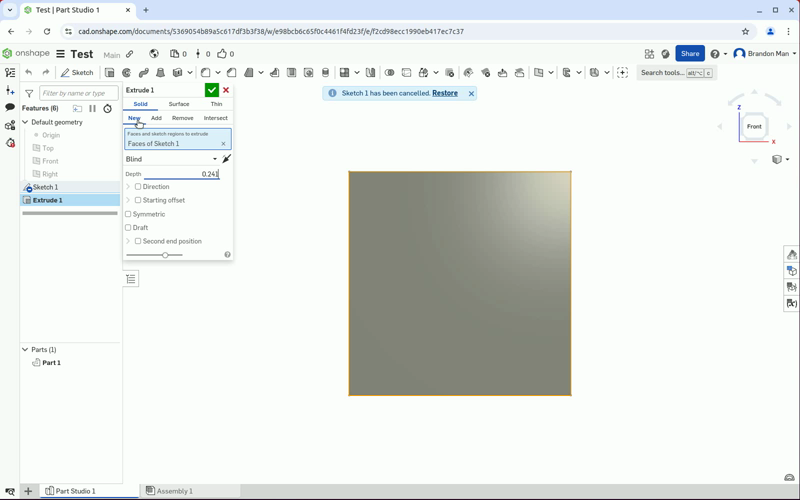
key(enter)
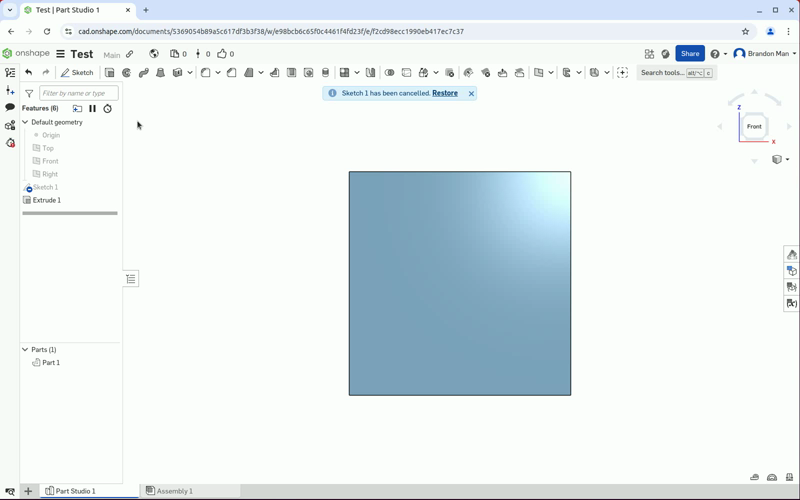
key(shift+h)
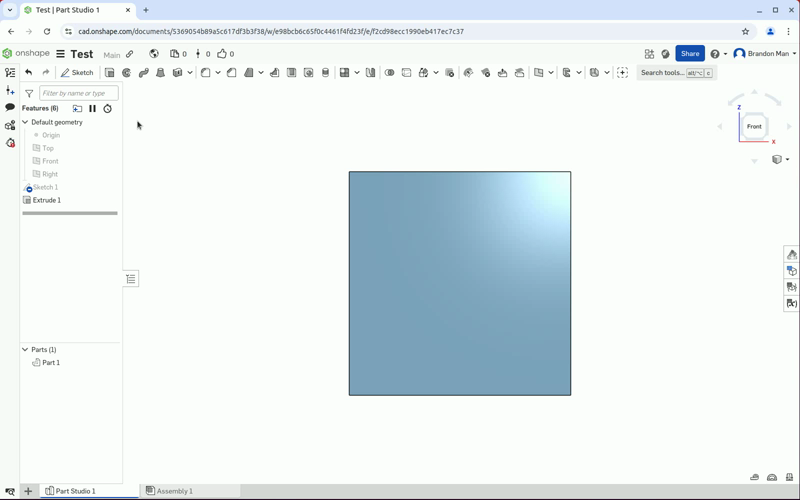
key(shift+h)
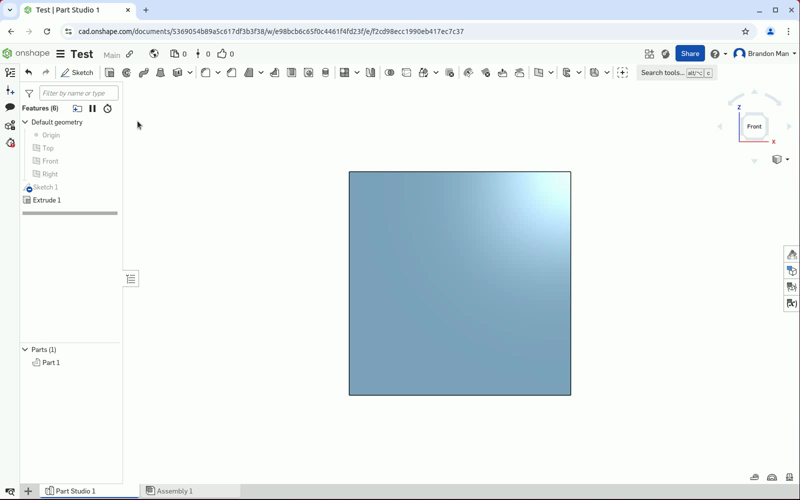
mouse_move(73, 189)
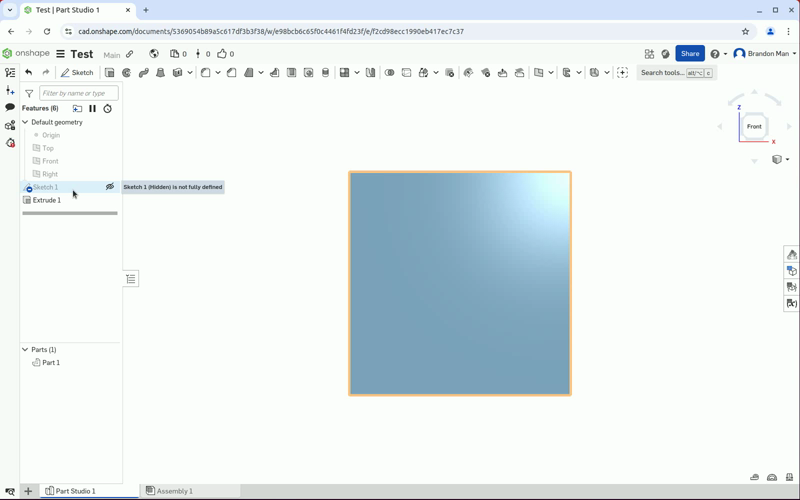
click(73, 189)
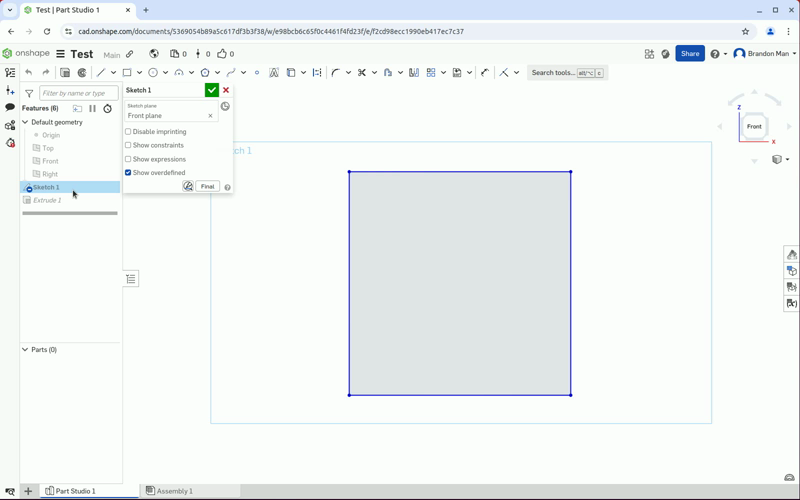
mouse_move(229, 92)
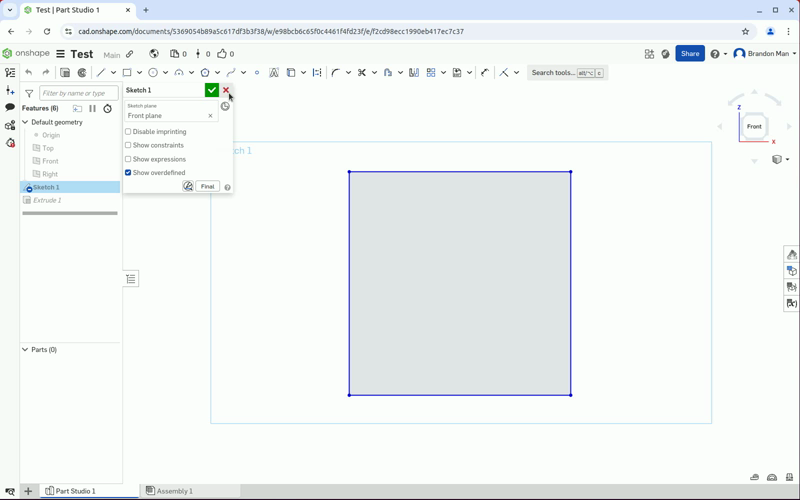
click(229, 92)
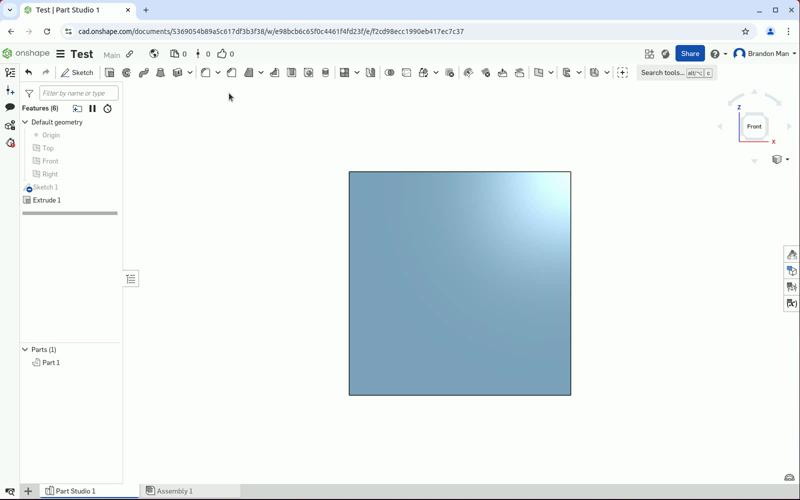
mouse_move(541, 75)
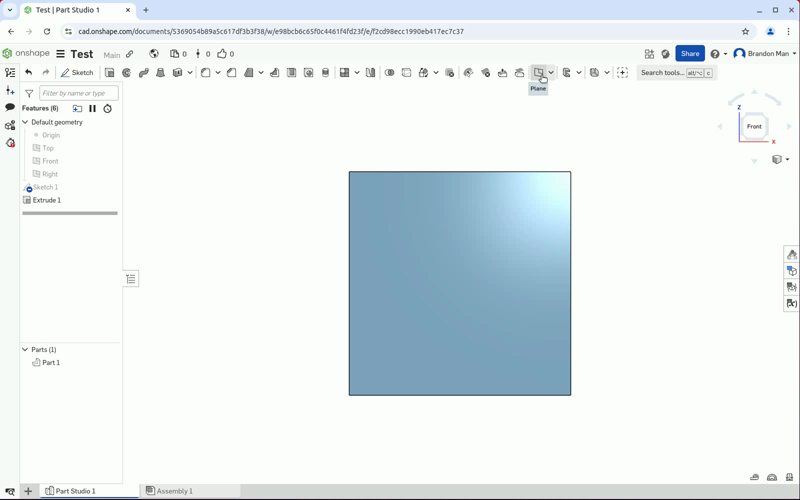
click(541, 75)
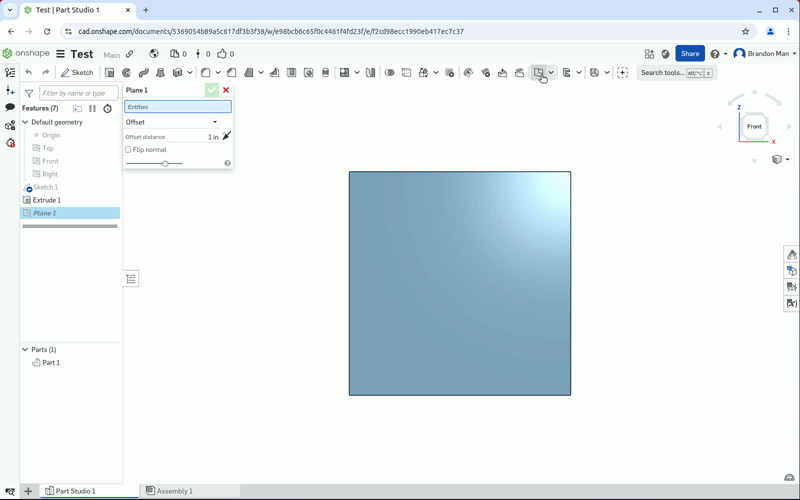
mouse_move(73, 163)
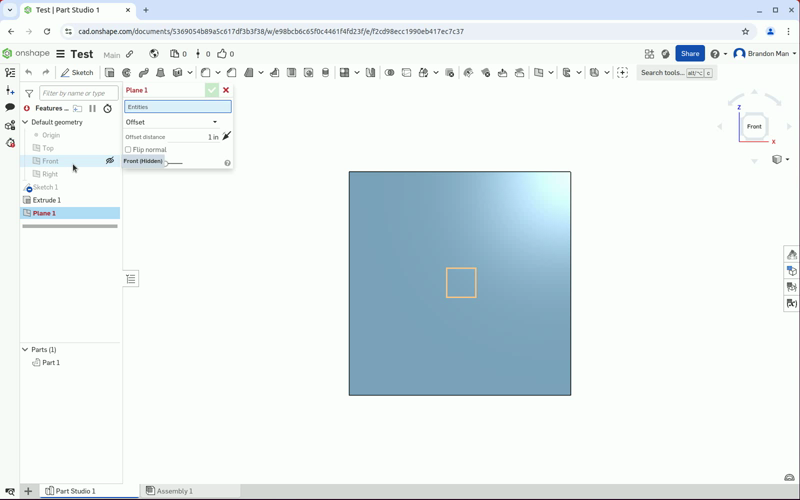
click(73, 163)
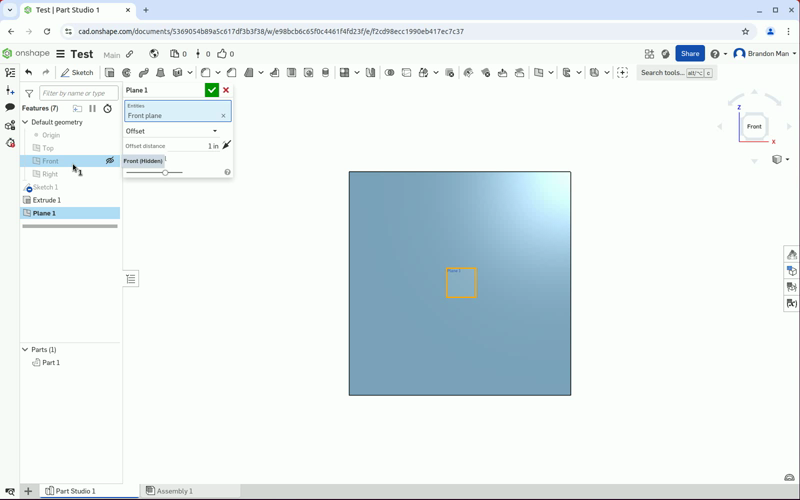
key(tab, 2)
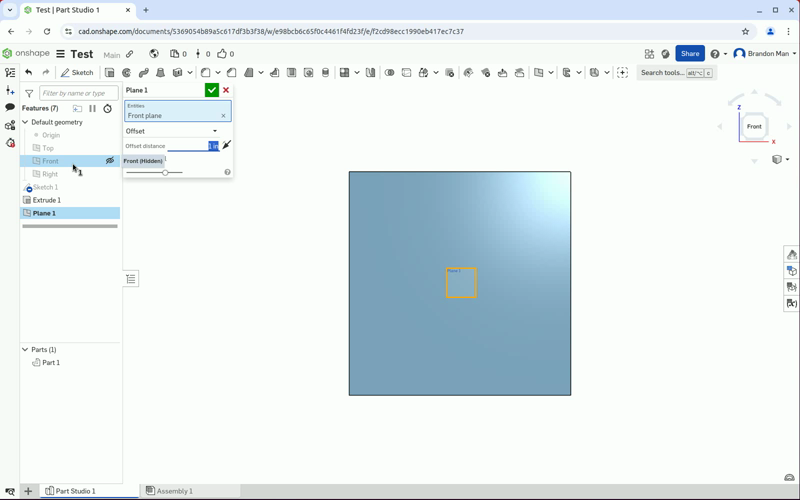
text(0.246)
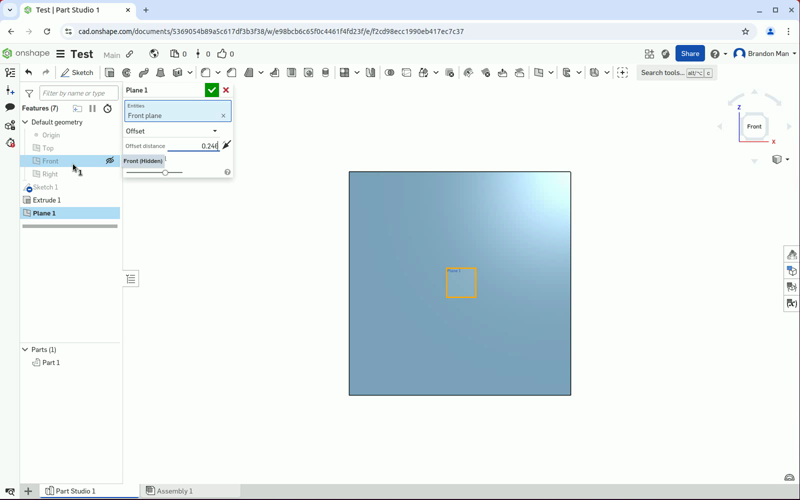
key(enter, 2)
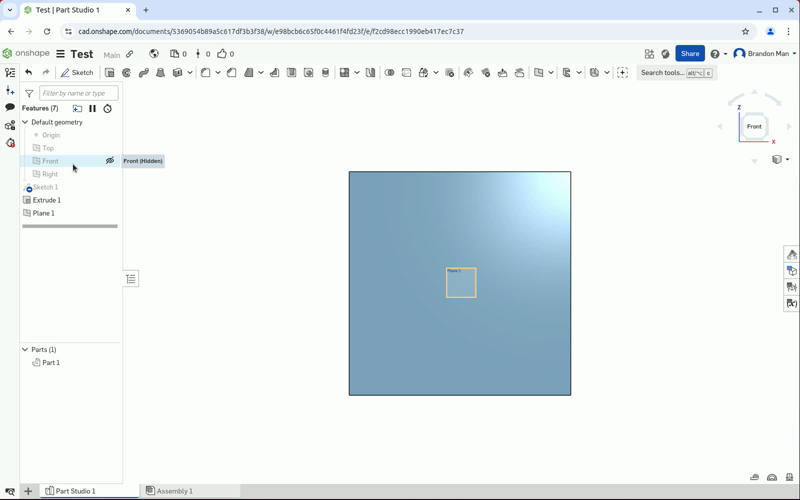
key(shift+s)
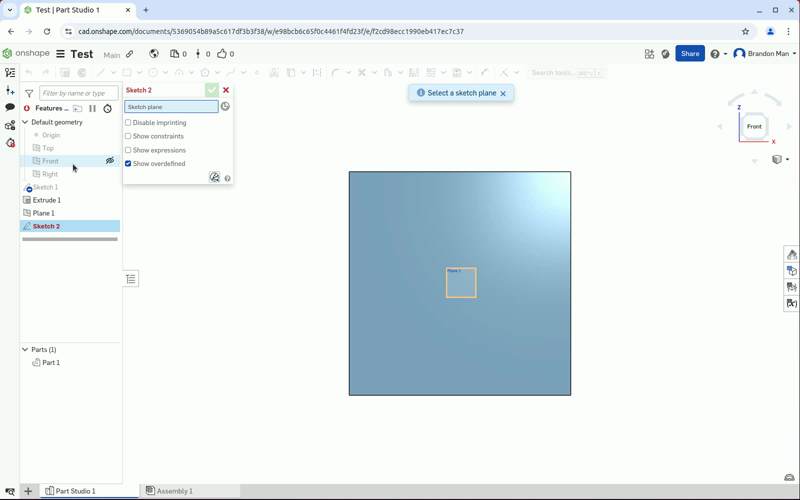
mouse_move(73, 215)
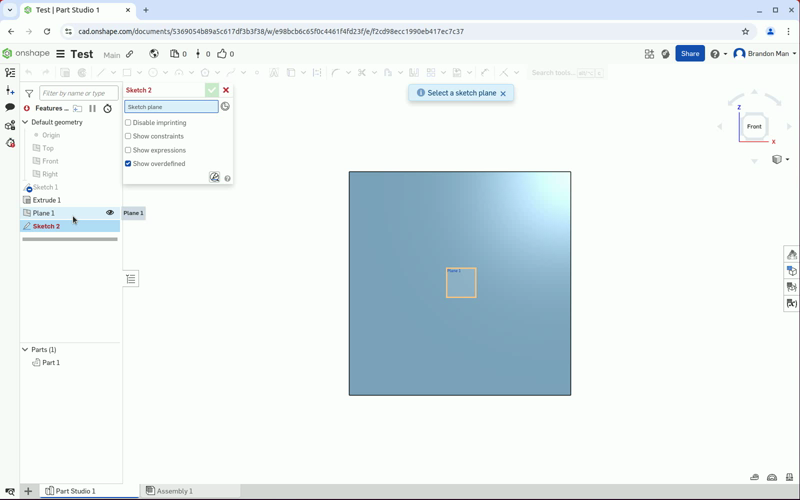
click(73, 215)
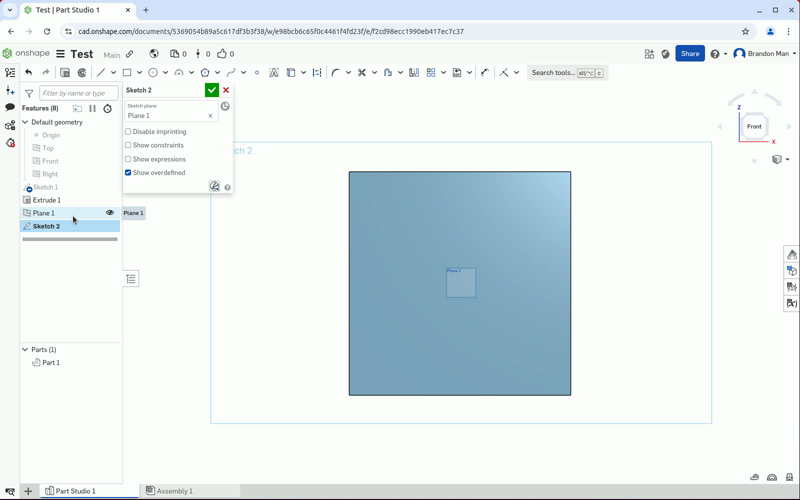
mouse_move(73, 352)
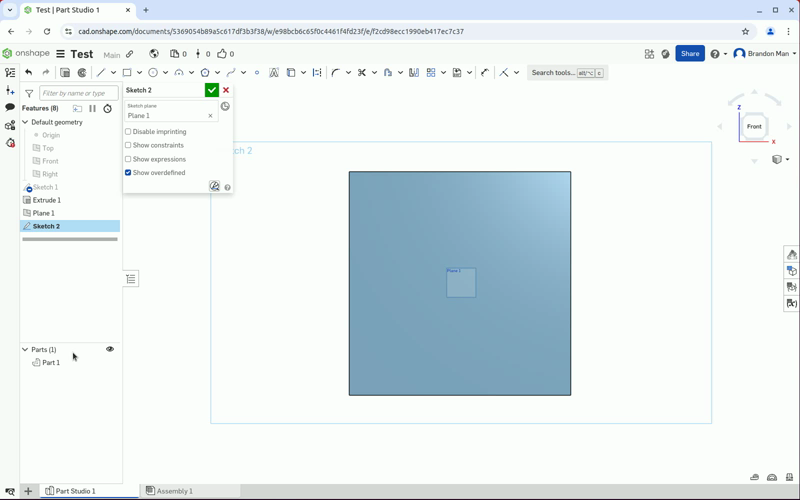
key(y)
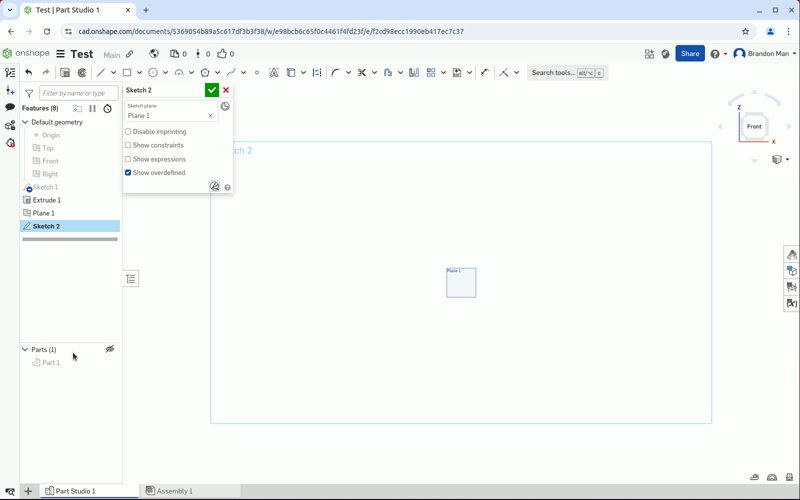
key(l)
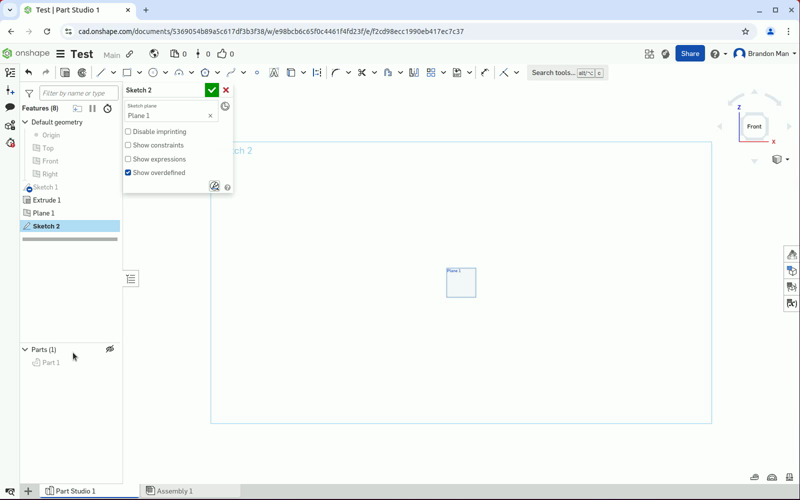
key_down(shift)
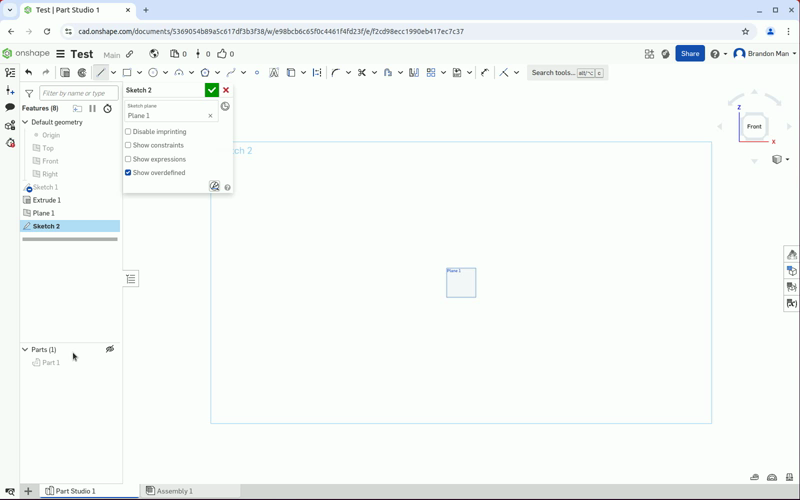
mouse_move(393, 395)
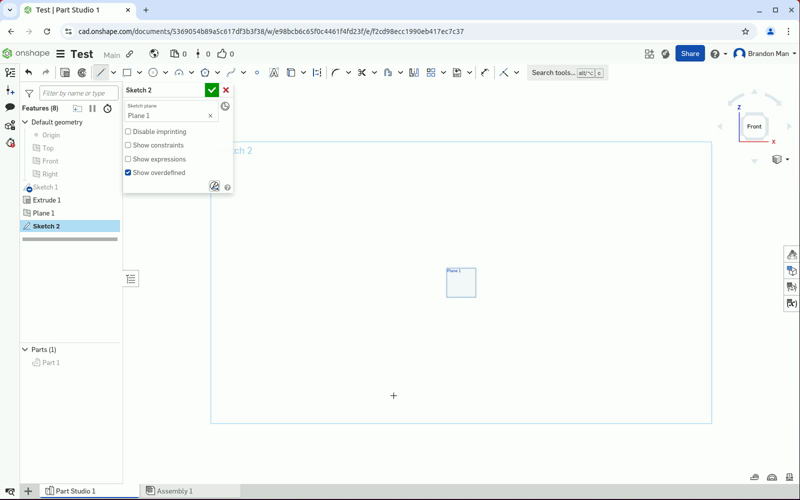
click(393, 395)
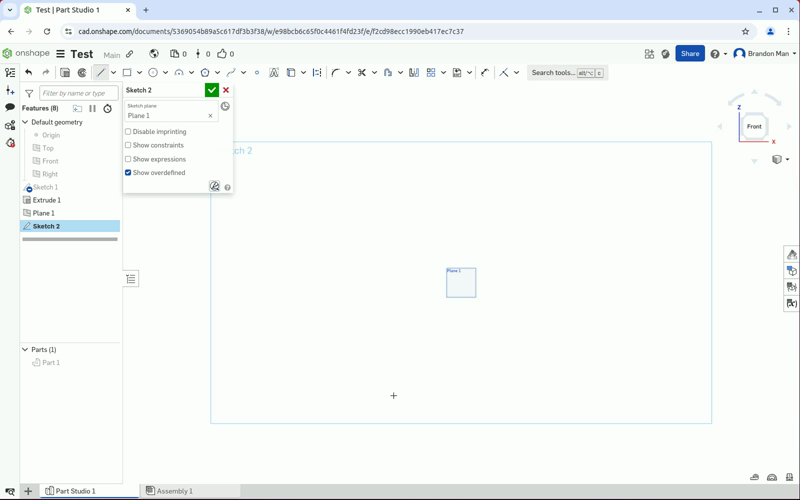
key_up(shift)
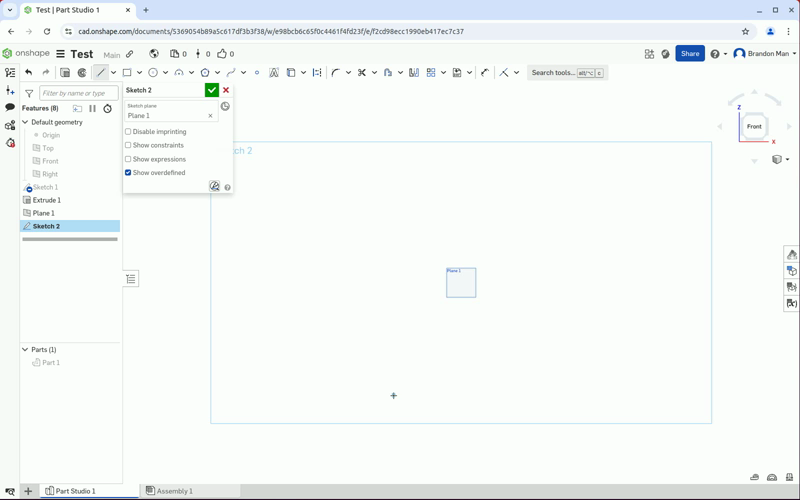
key_down(shift)
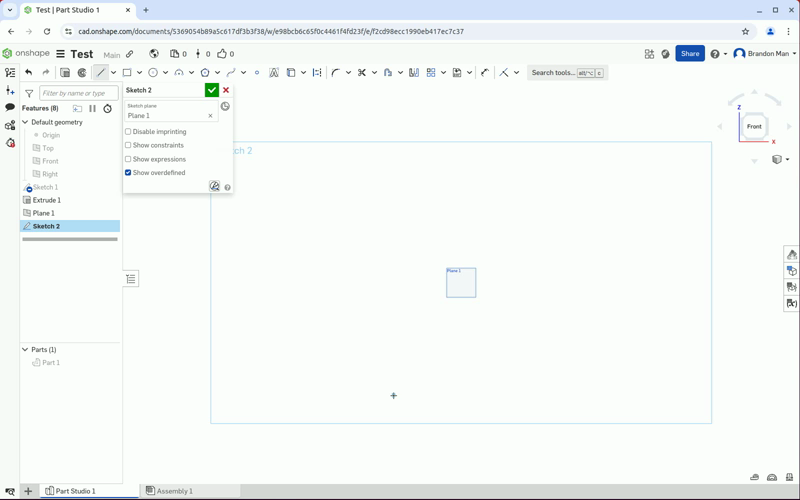
mouse_move(527, 395)
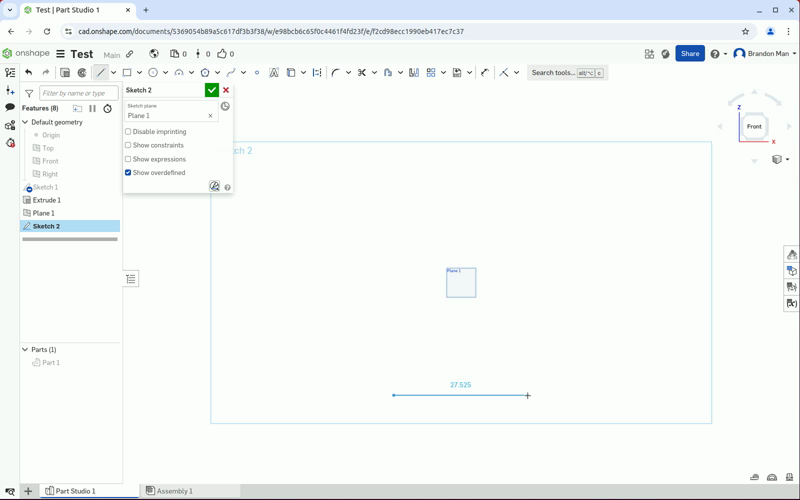
click(527, 395)
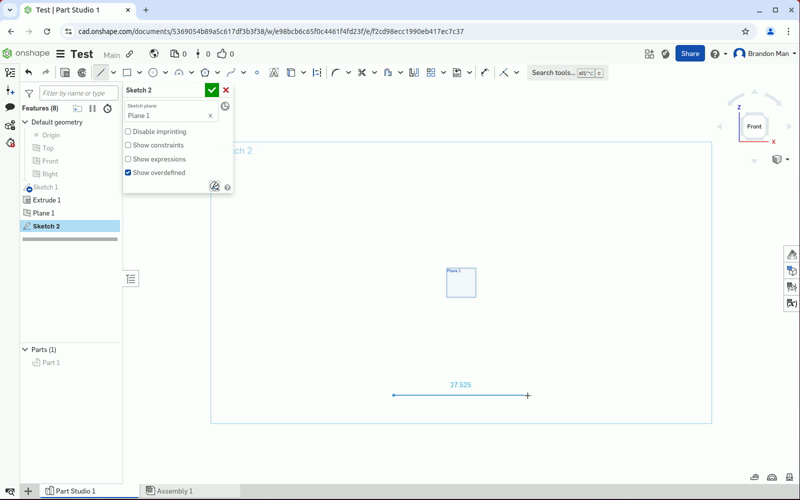
key_up(shift)
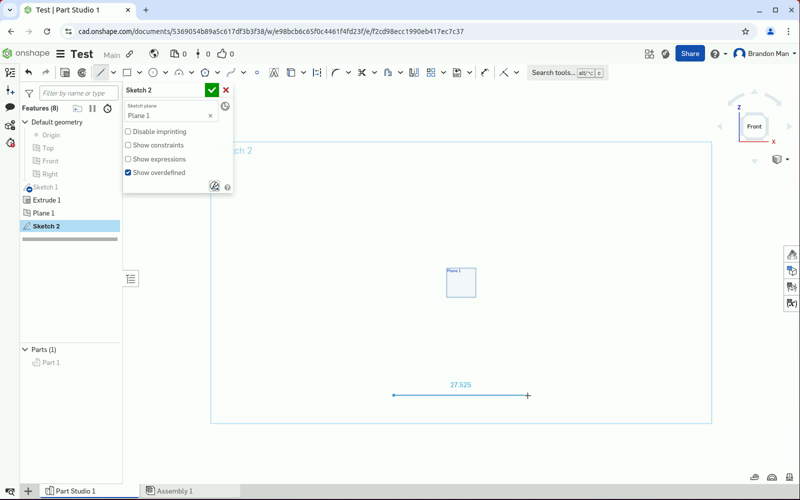
key_down(shift)
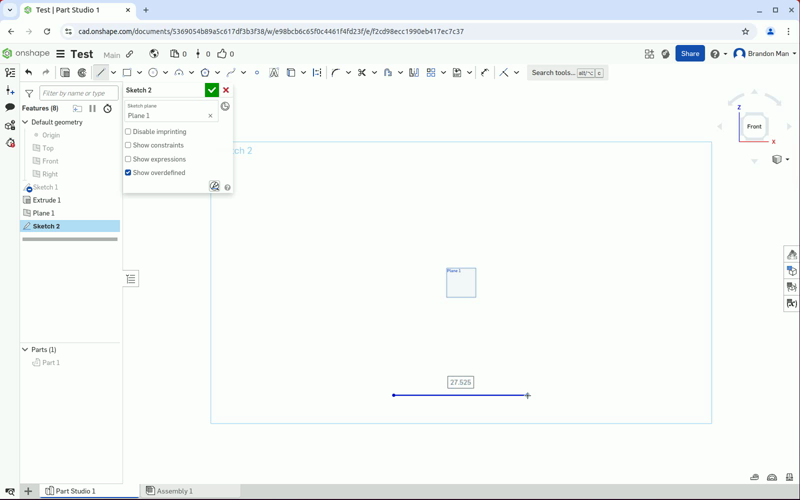
mouse_move(527, 219)
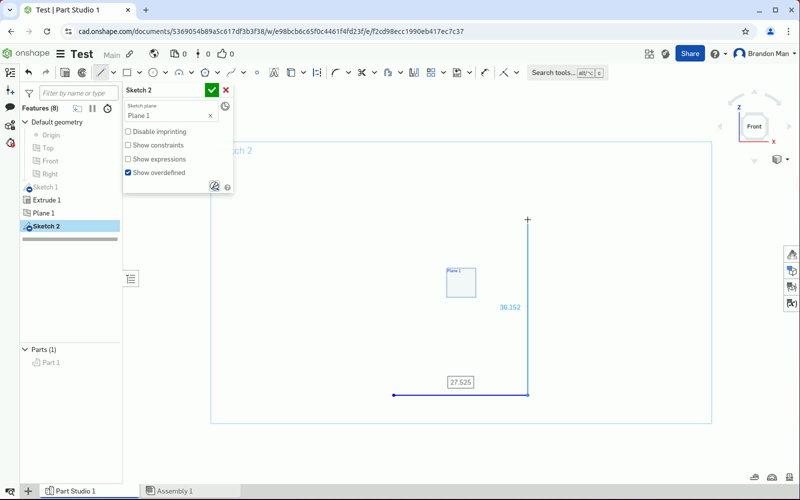
click(527, 219)
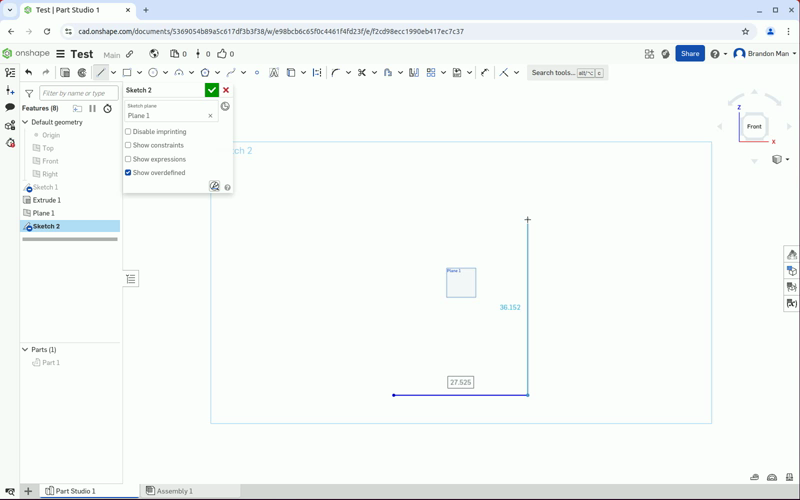
key_up(shift)
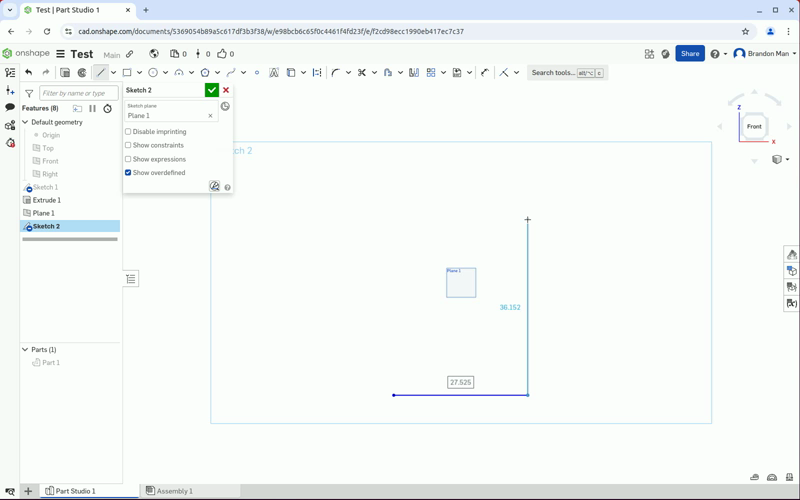
key_down(shift)
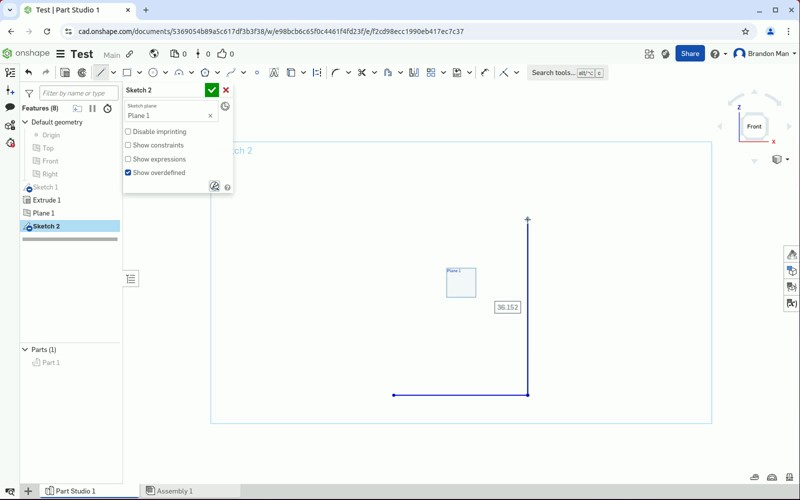
mouse_move(393, 219)
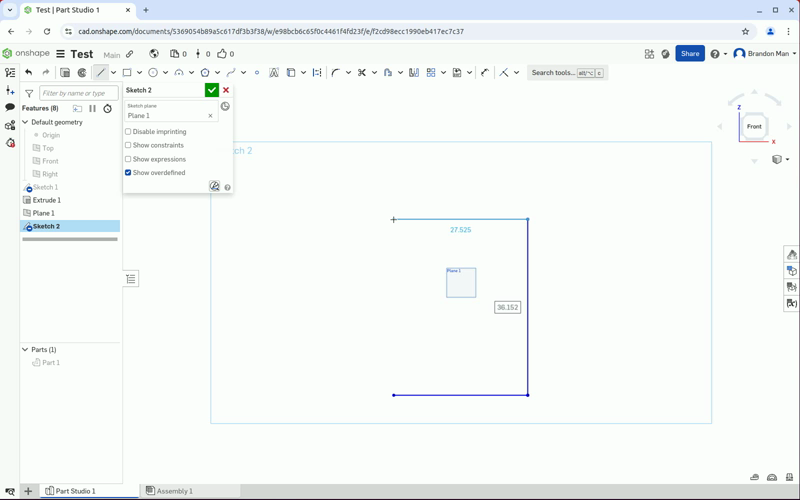
click(393, 219)
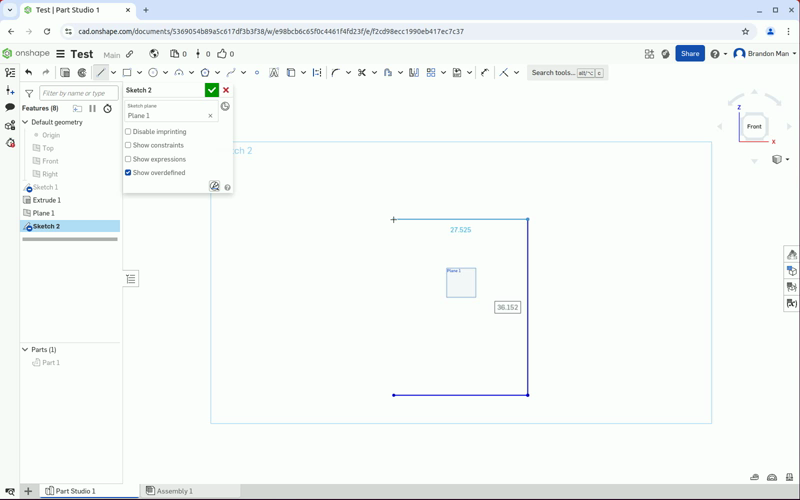
key_up(shift)
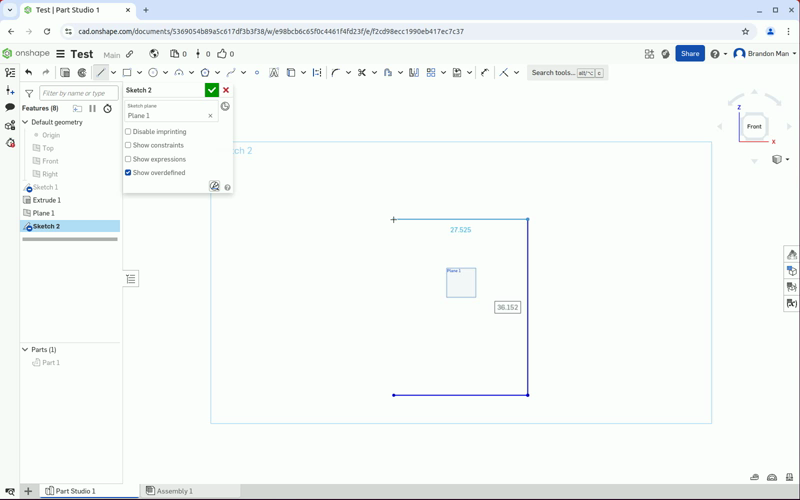
key_down(shift)
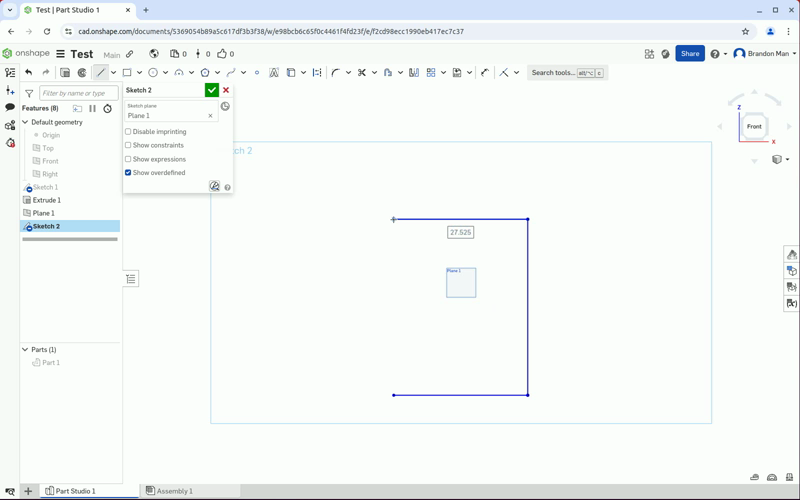
mouse_move(393, 395)
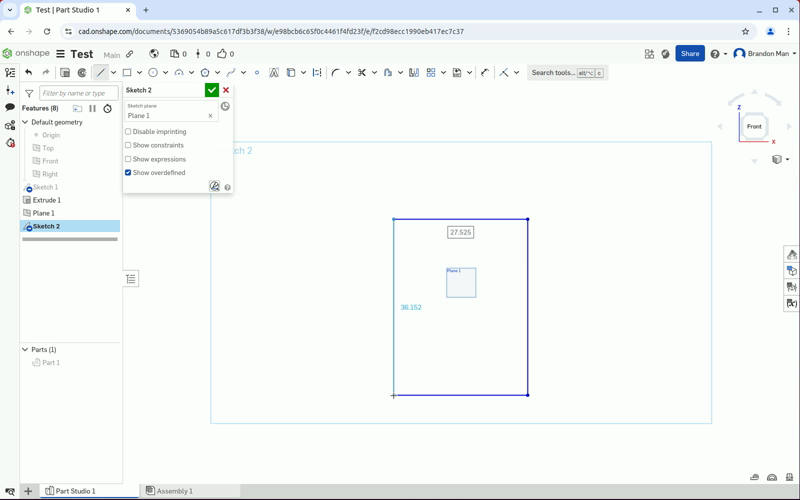
key_up(shift)
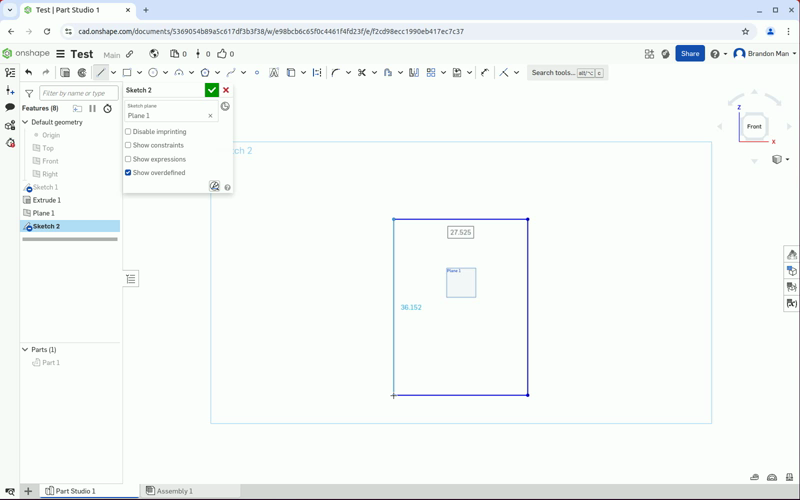
click(393, 395)
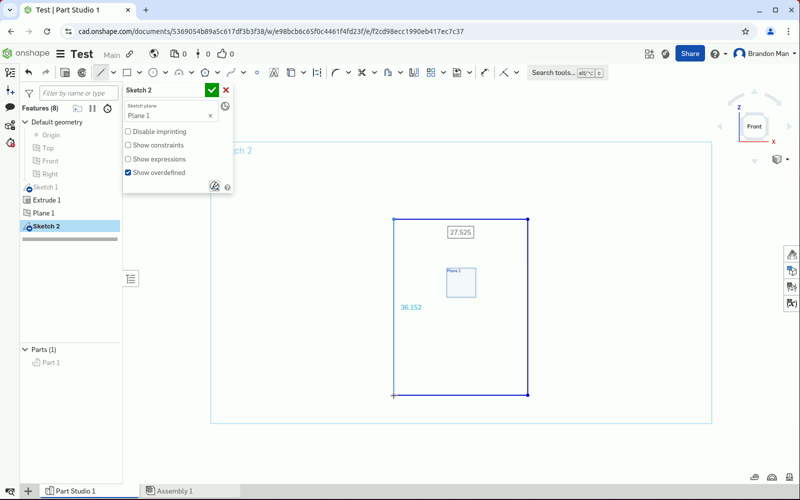
key(esc)
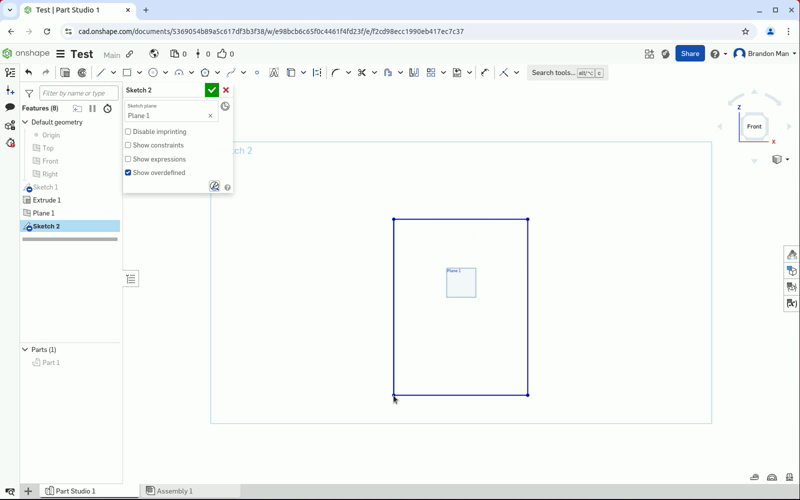
mouse_move(495, 236)
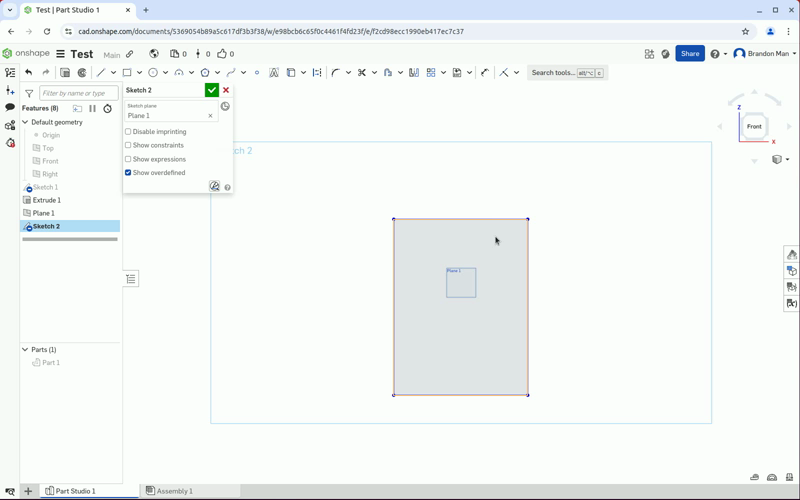
click(495, 236)
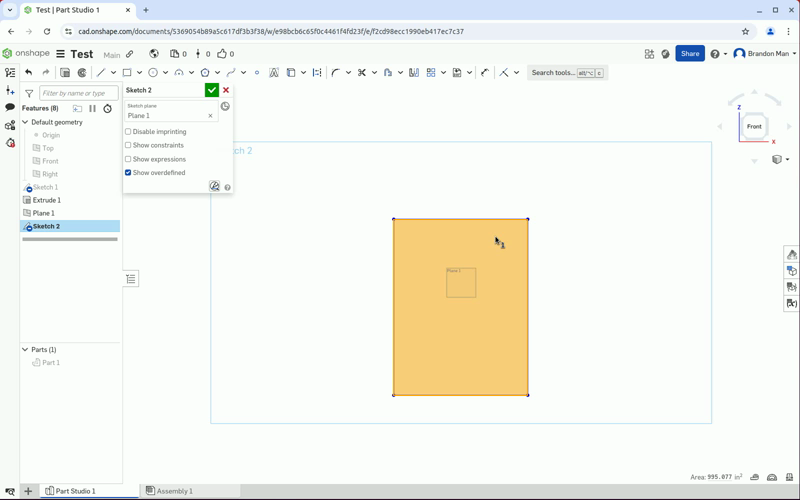
mouse_move(73, 352)
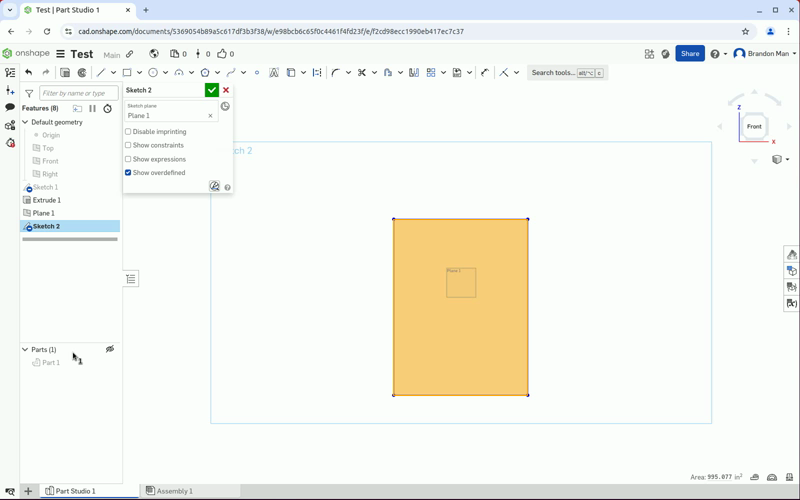
key(shift+y)
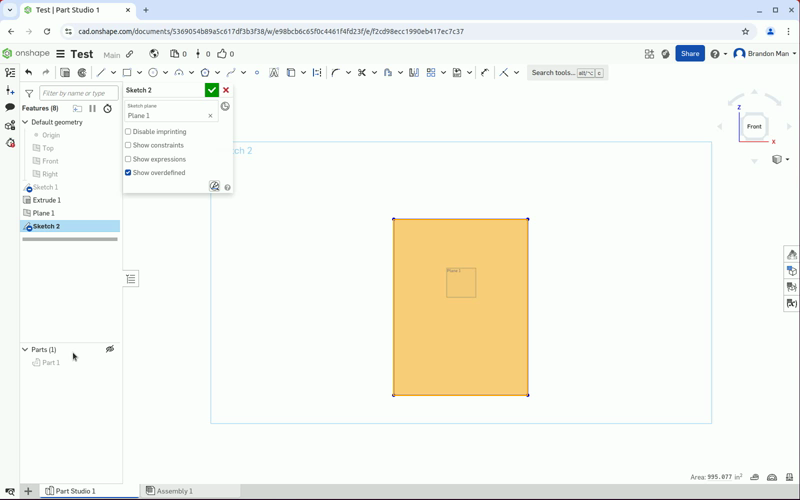
key(shift+e)
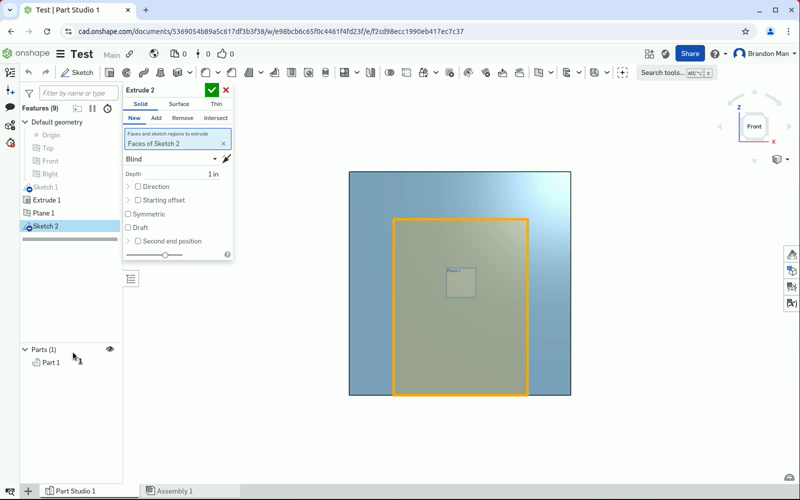
mouse_move(143, 106)
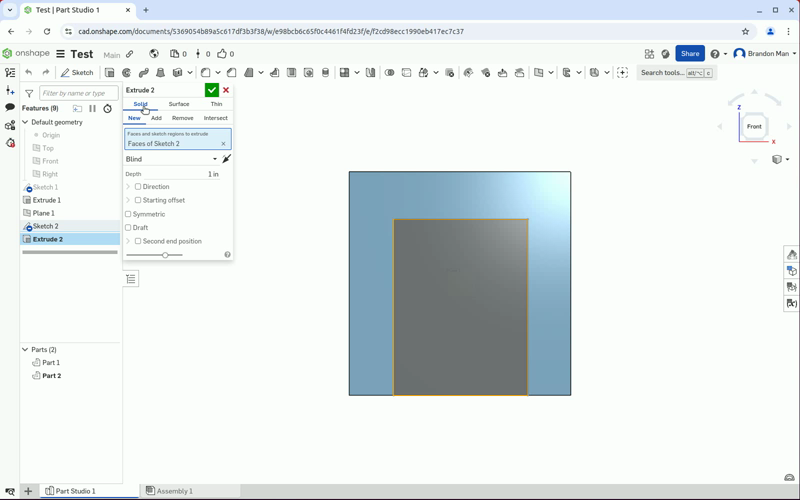
click(143, 106)
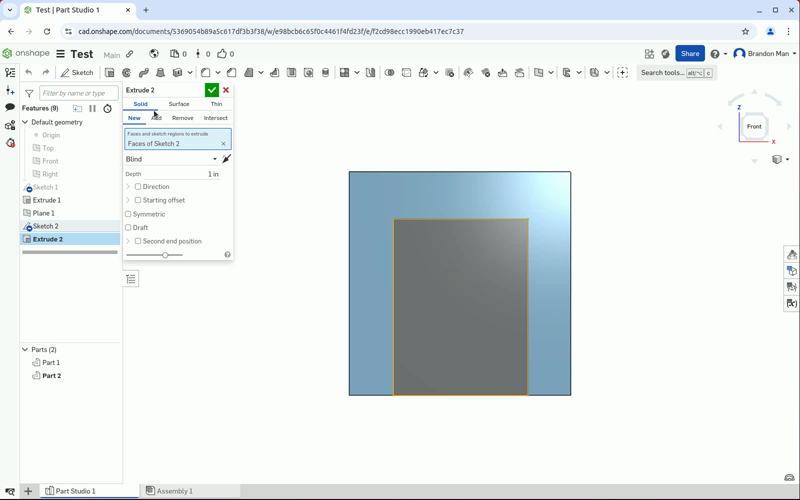
mouse_move(186, 120)
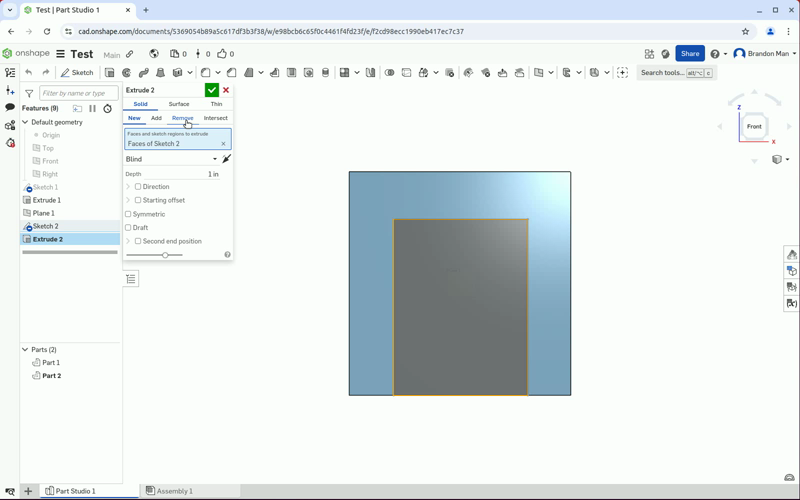
click(186, 120)
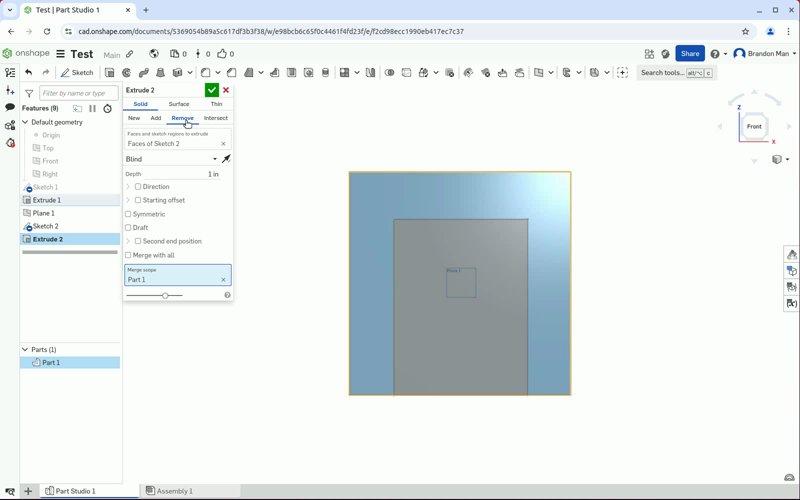
key(tab, 4)
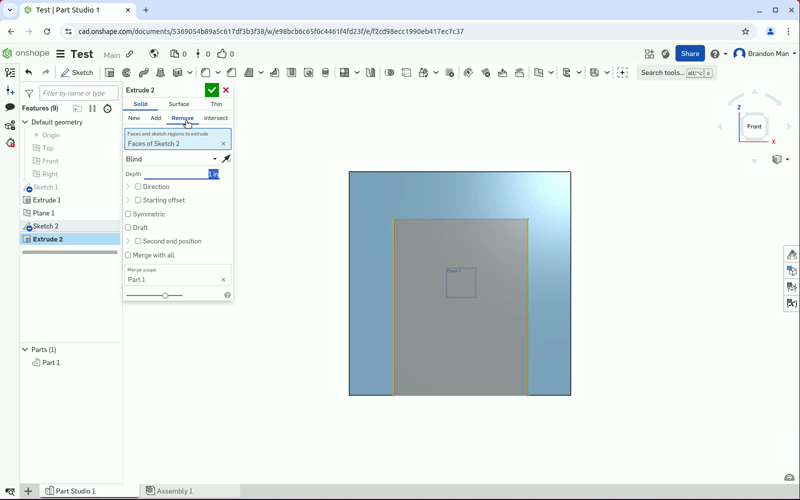
text(0.481)
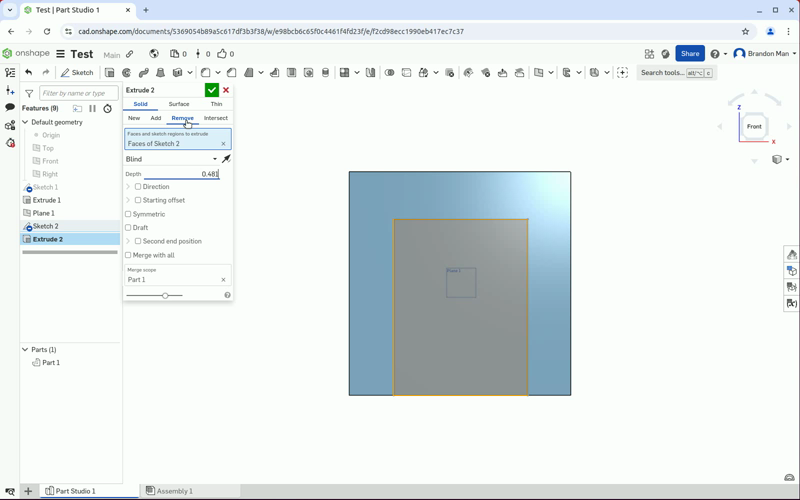
key(tab, 6)
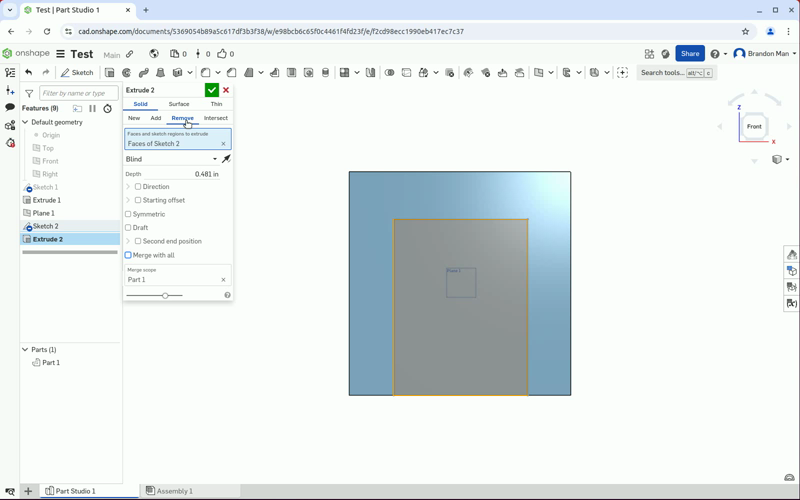
key(space)
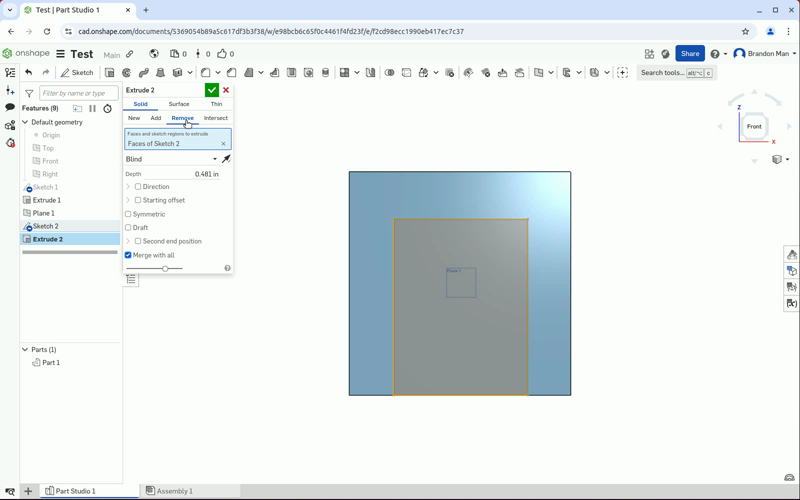
key(enter)
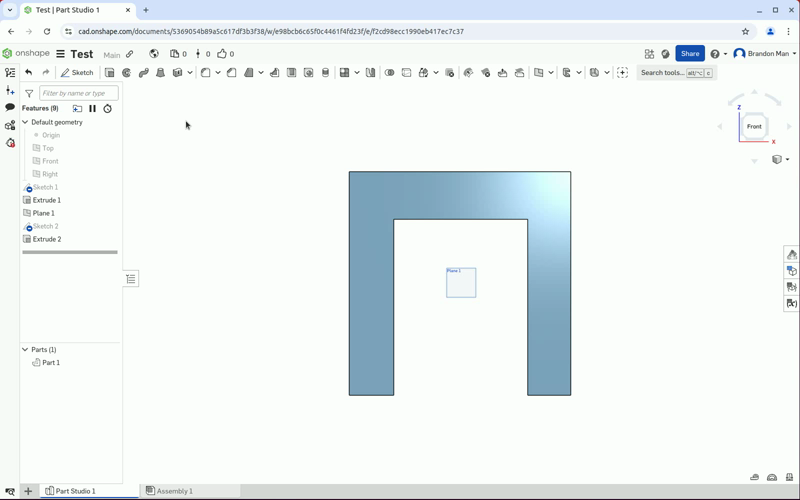
key(shift+h)
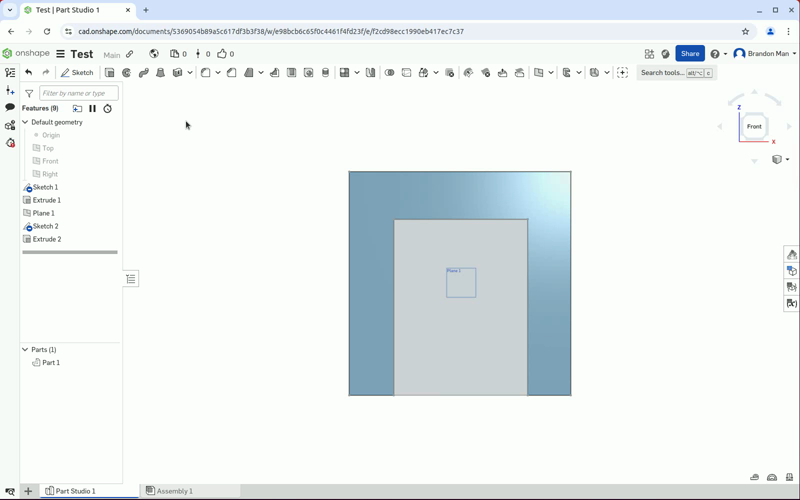
key(shift+h)
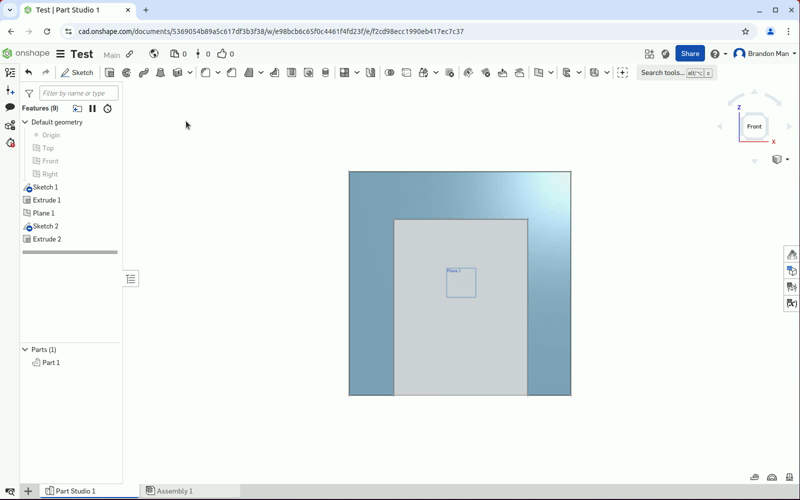
key(shift+7)
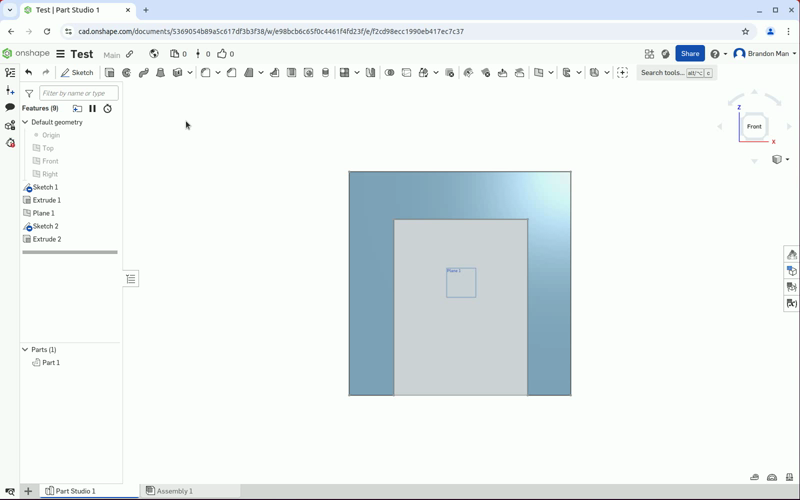
key(left, 2)
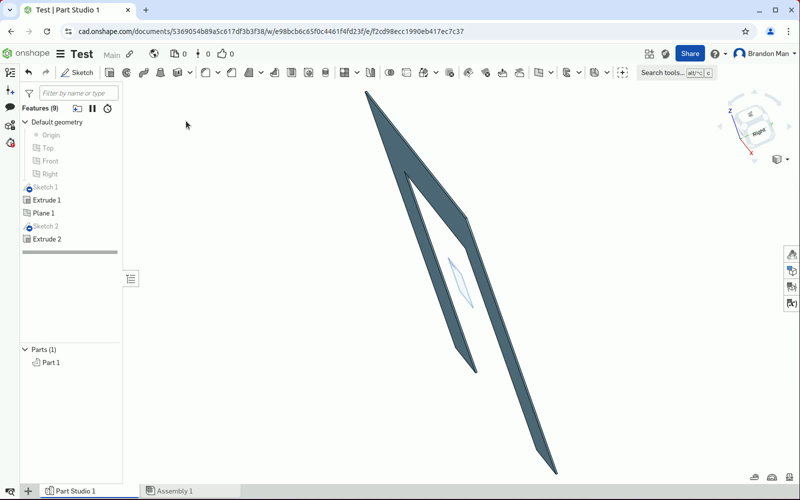
key(down, 2)
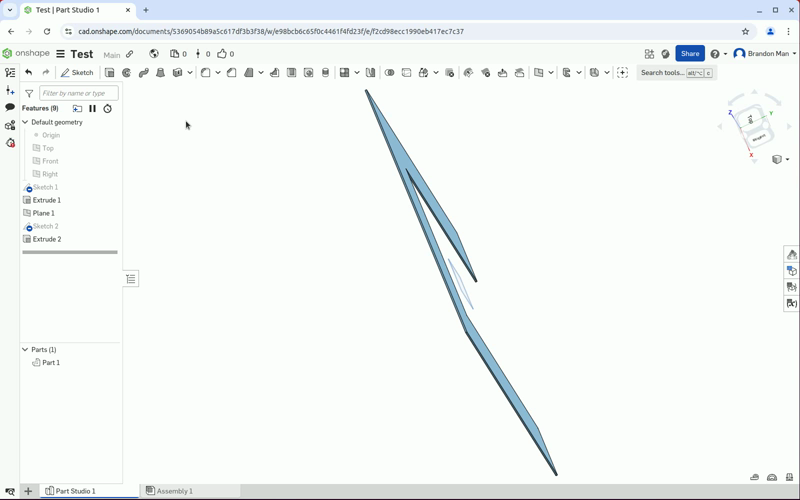
key(up, 2)
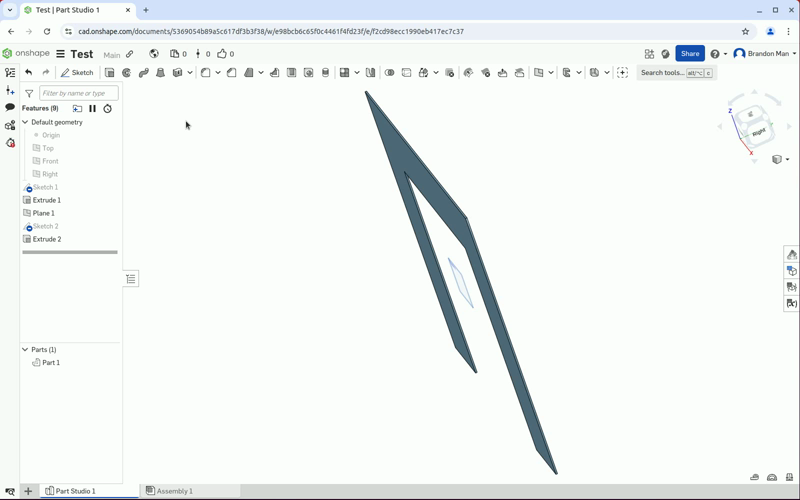
key(right, 2)
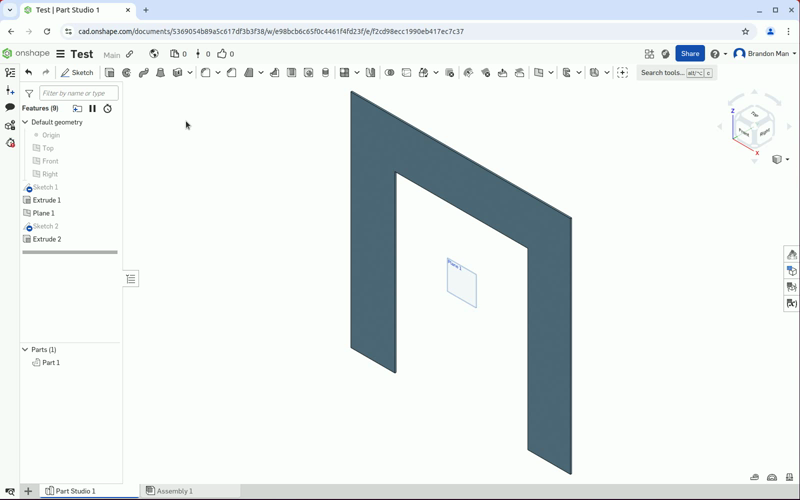
mouse_move(73, 189)
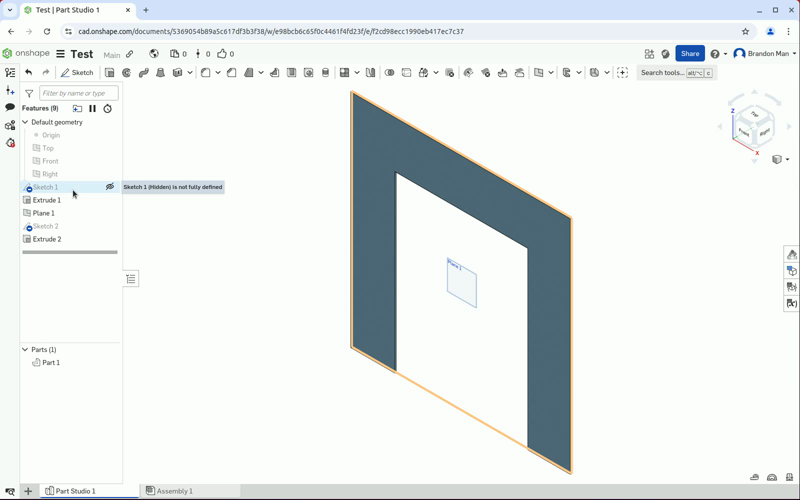
click(73, 189)